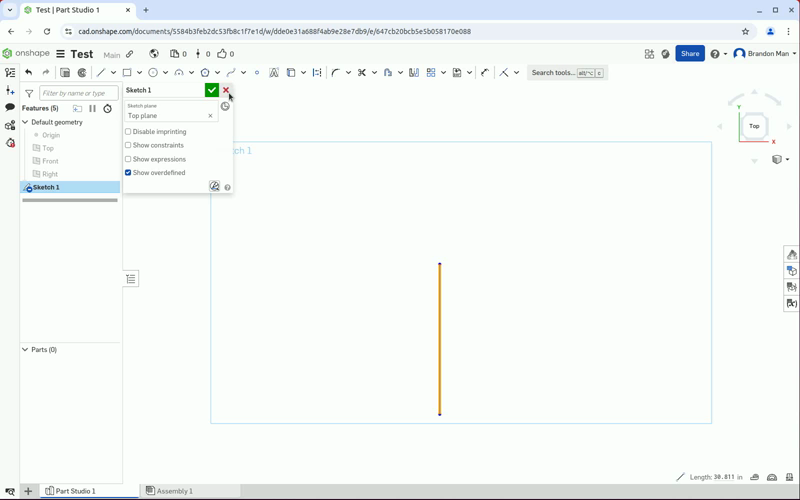
key(shift+h)
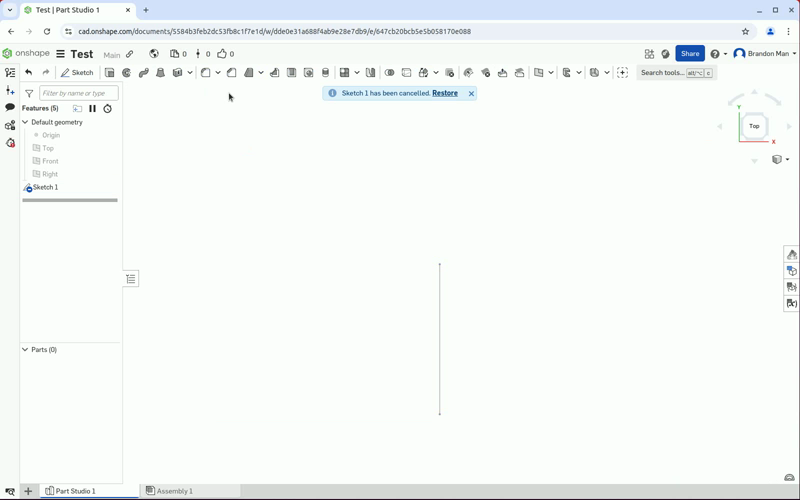
key(shift+s)
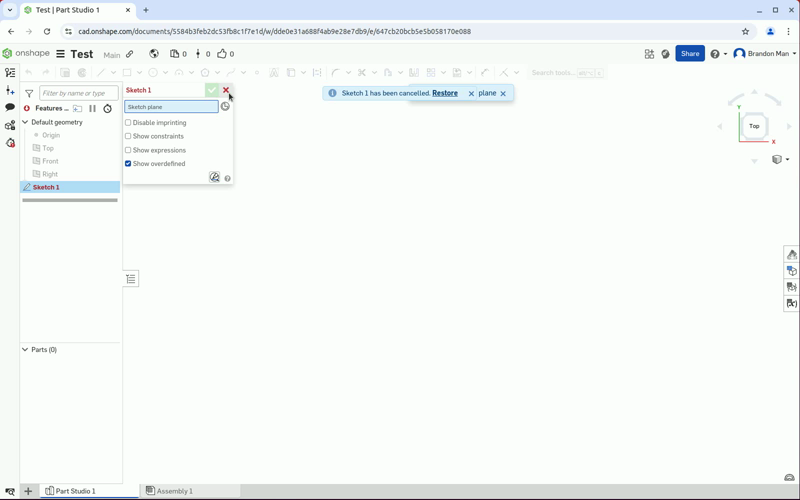
mouse_move(73, 150)
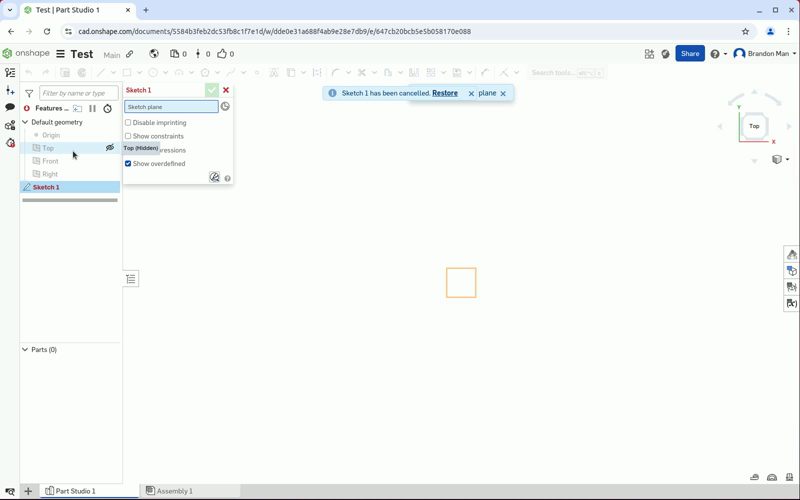
click(73, 150)
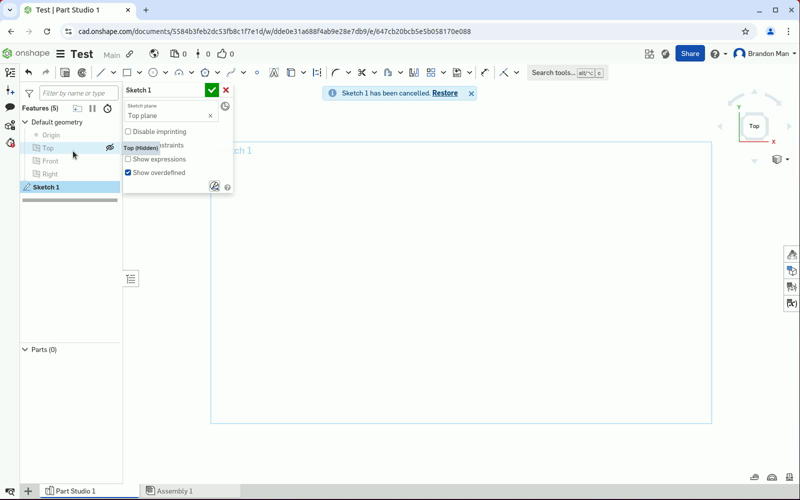
mouse_move(73, 352)
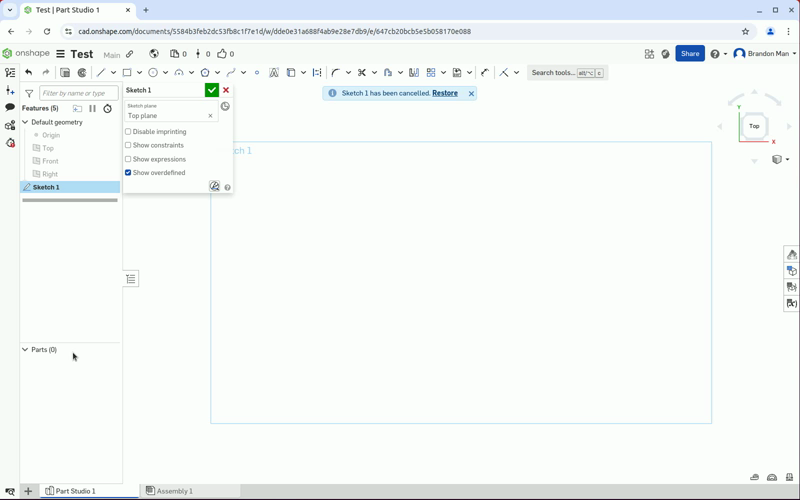
key(y)
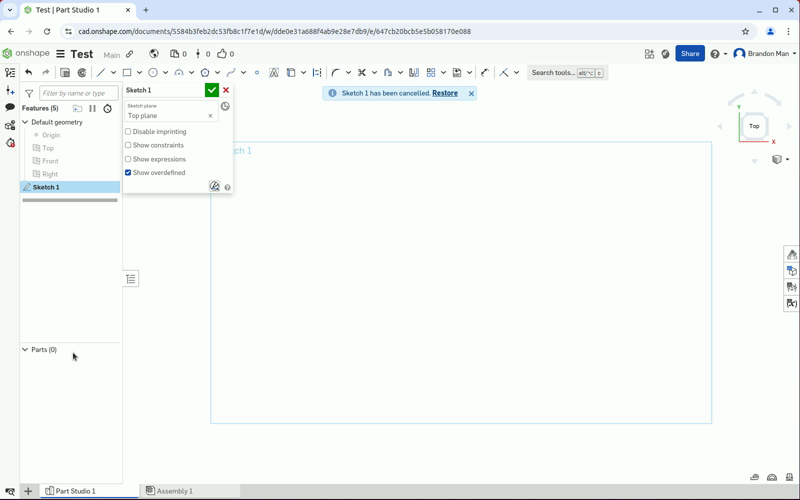
key(l)
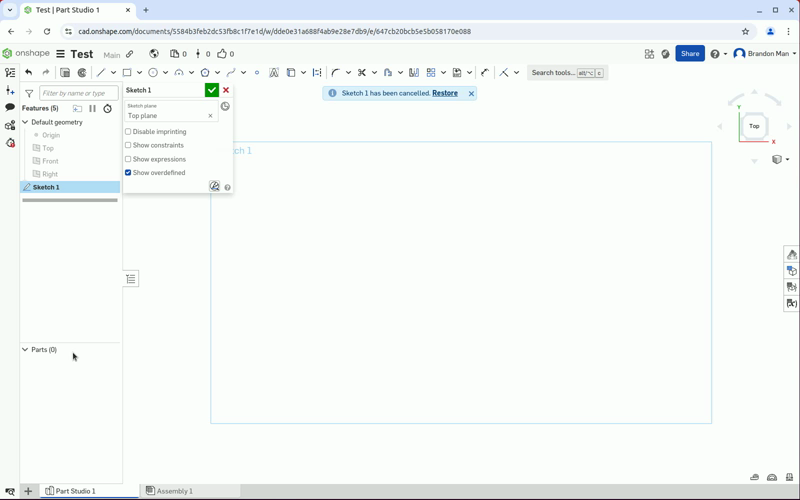
key_down(shift)
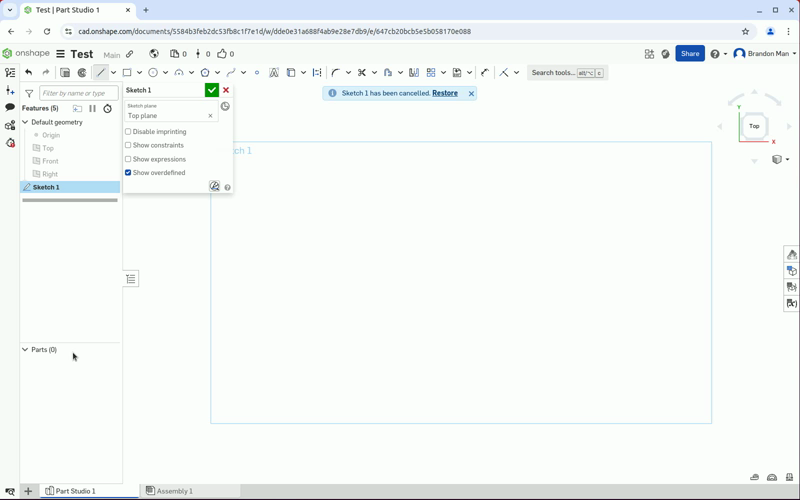
mouse_move(429, 314)
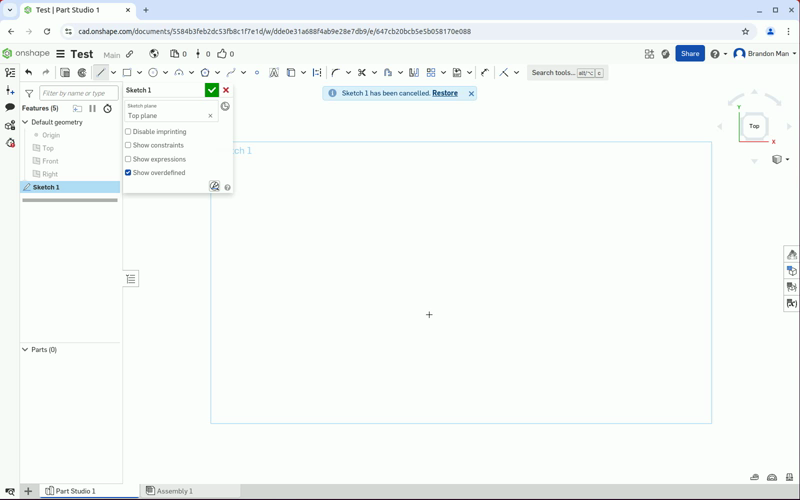
click(429, 314)
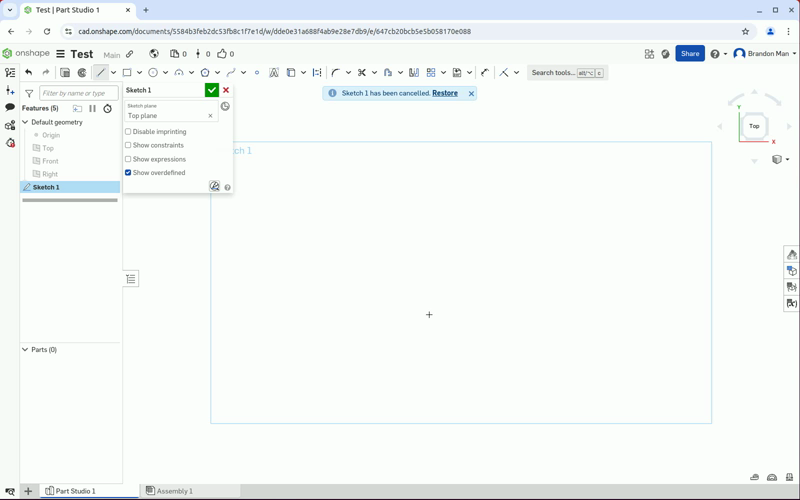
key_up(shift)
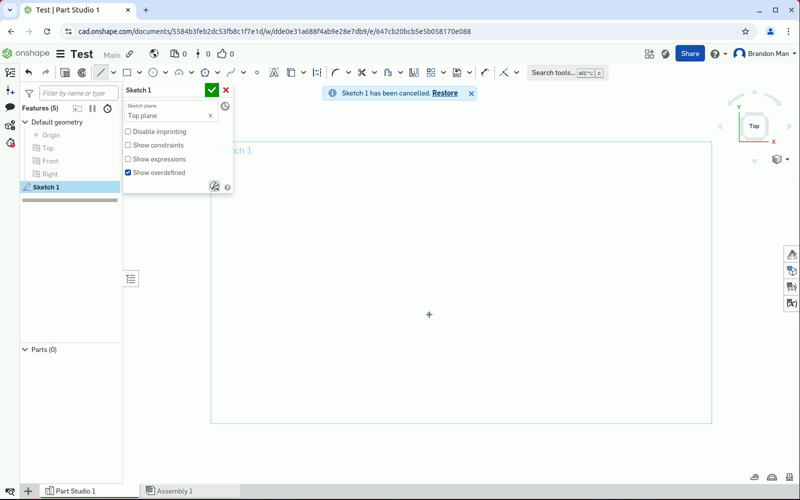
key_down(shift)
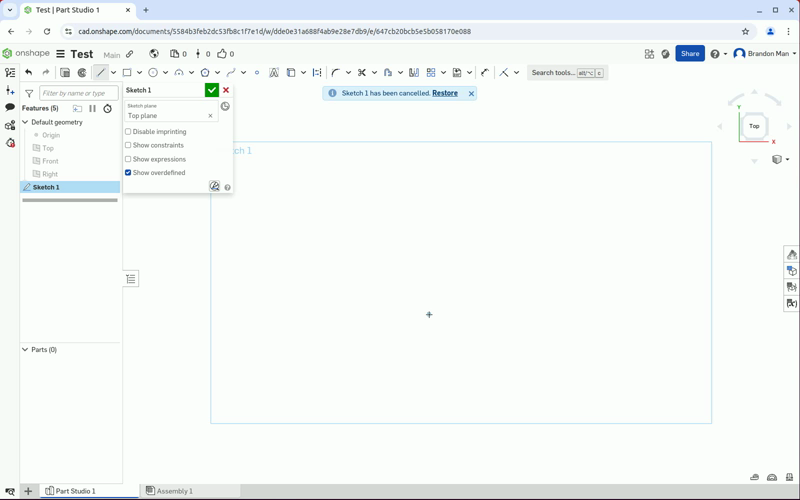
mouse_move(494, 314)
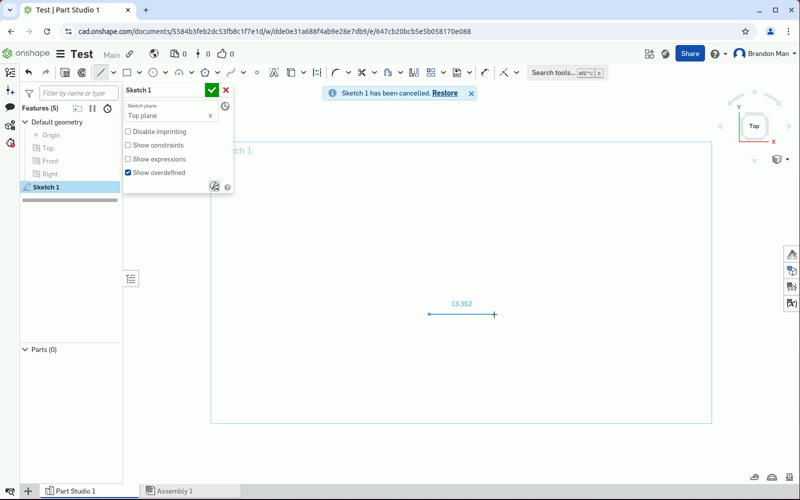
click(494, 314)
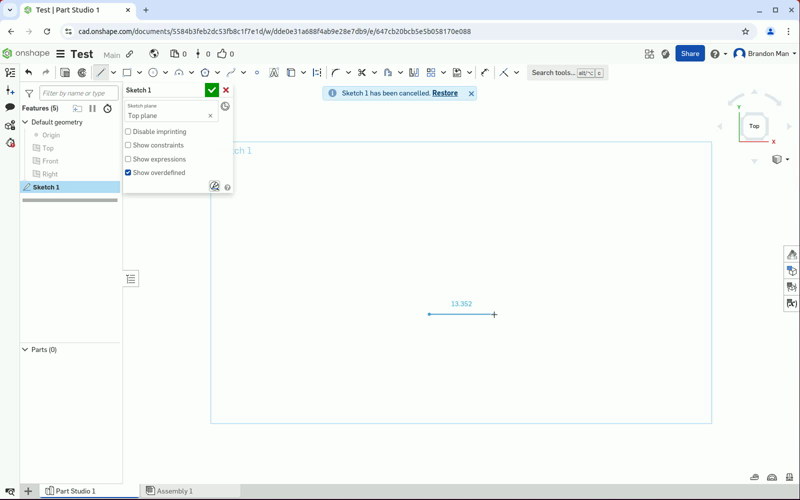
key_up(shift)
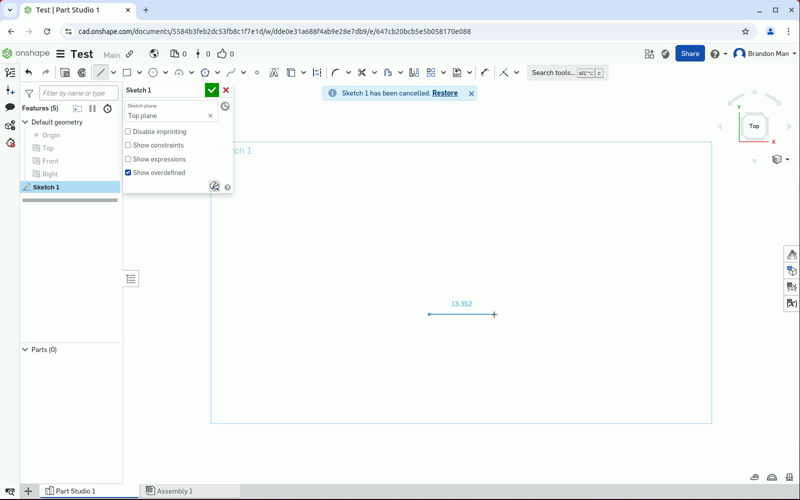
key_down(shift)
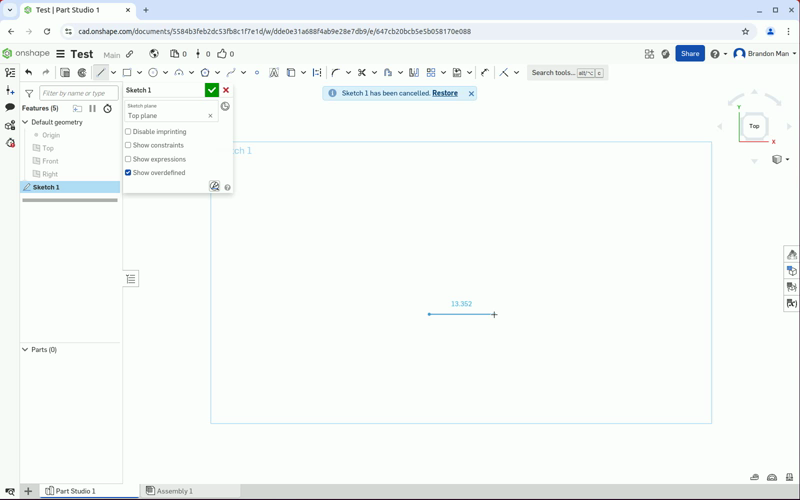
mouse_move(494, 249)
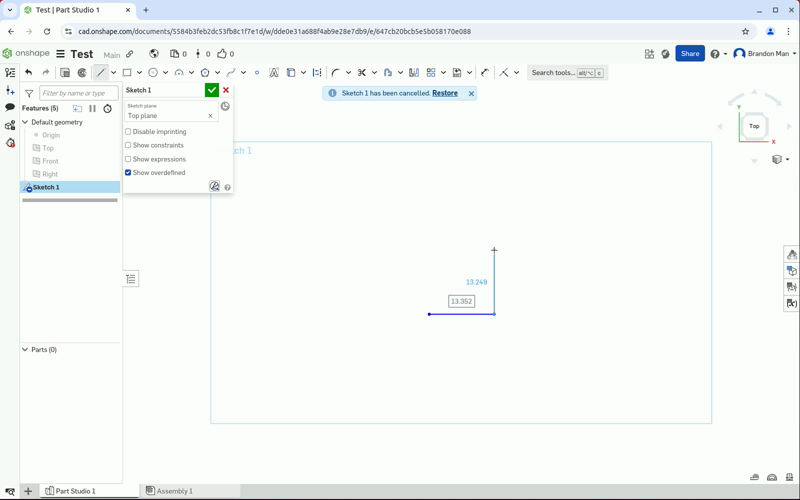
click(494, 249)
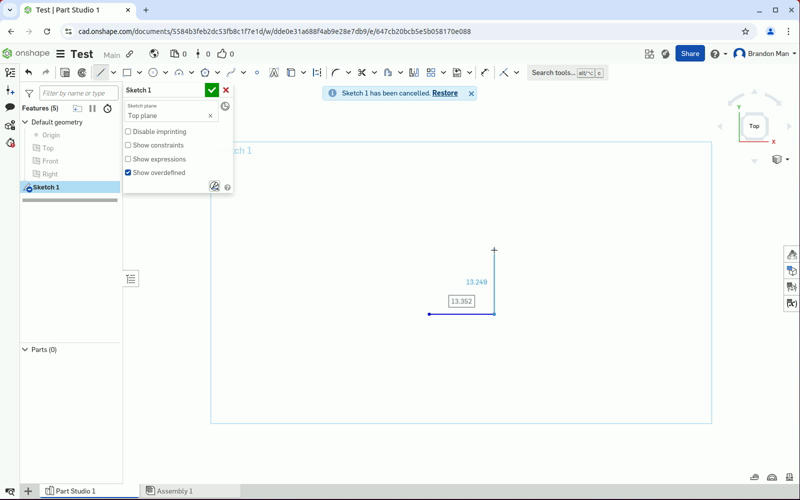
key_up(shift)
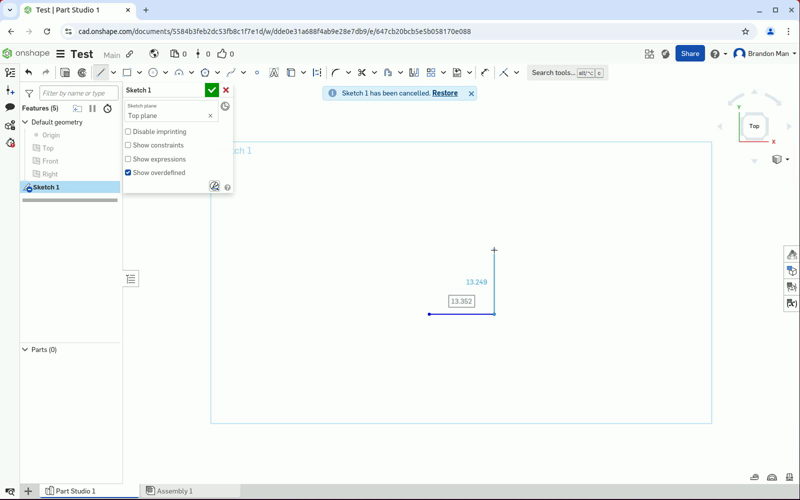
key_down(shift)
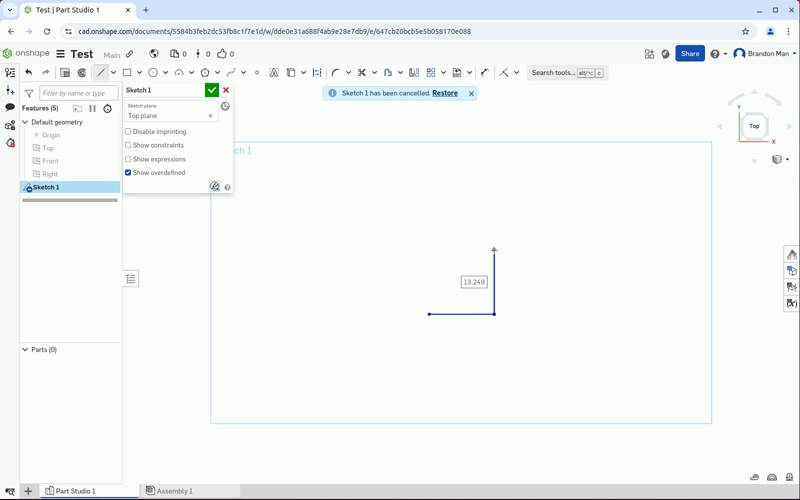
mouse_move(429, 249)
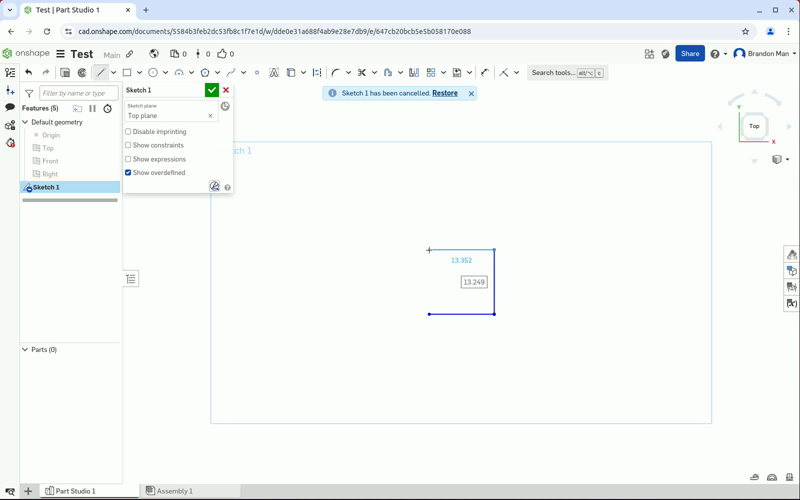
click(429, 249)
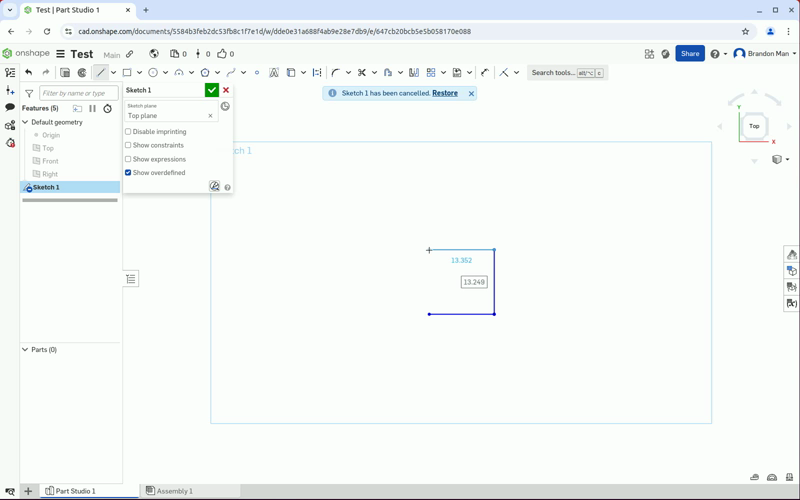
key_up(shift)
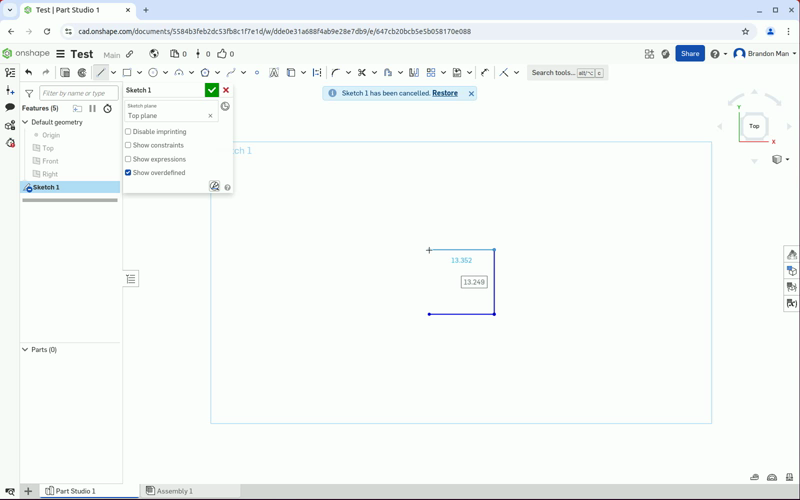
key_down(shift)
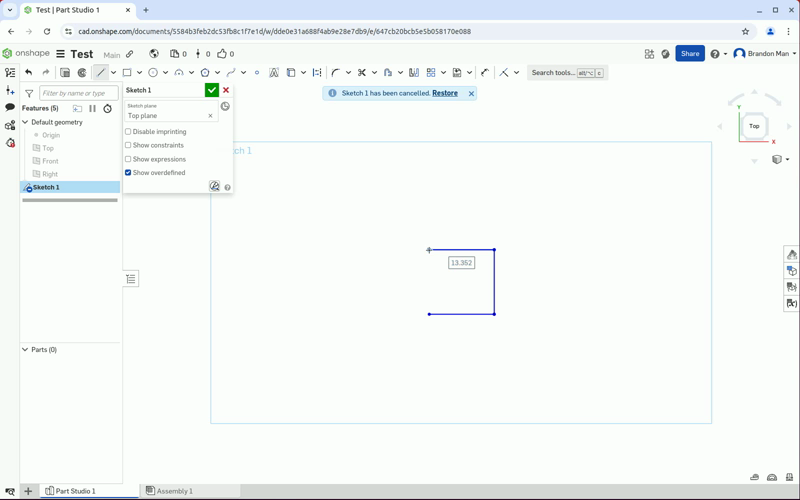
mouse_move(429, 314)
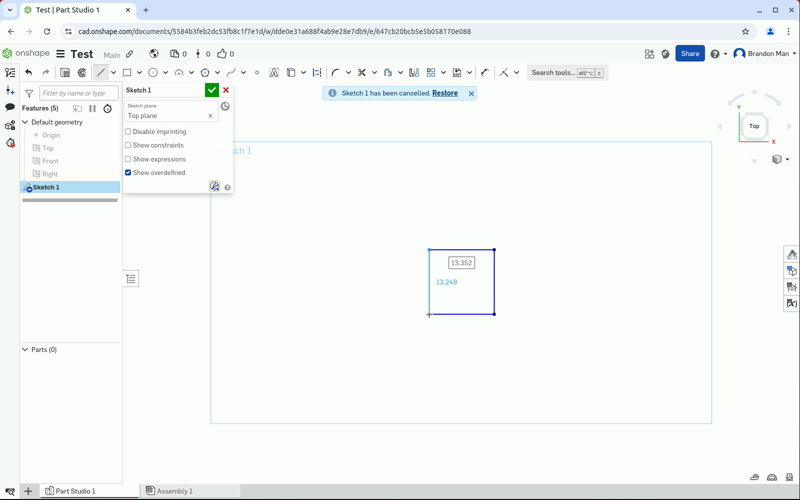
key_up(shift)
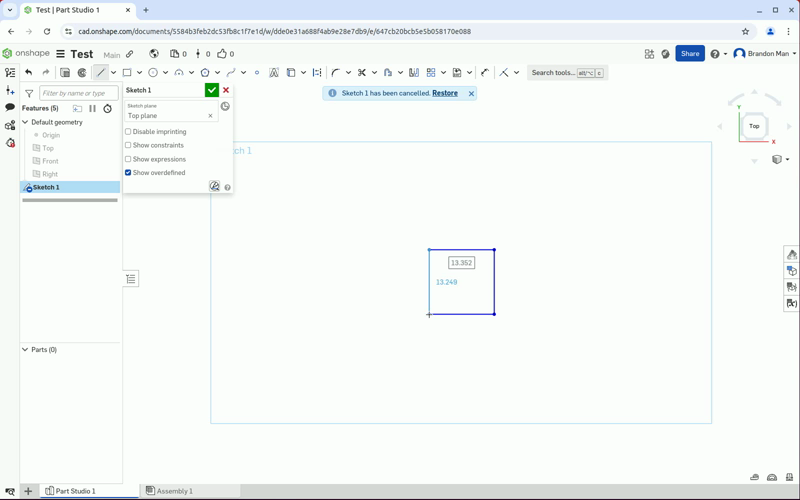
click(429, 314)
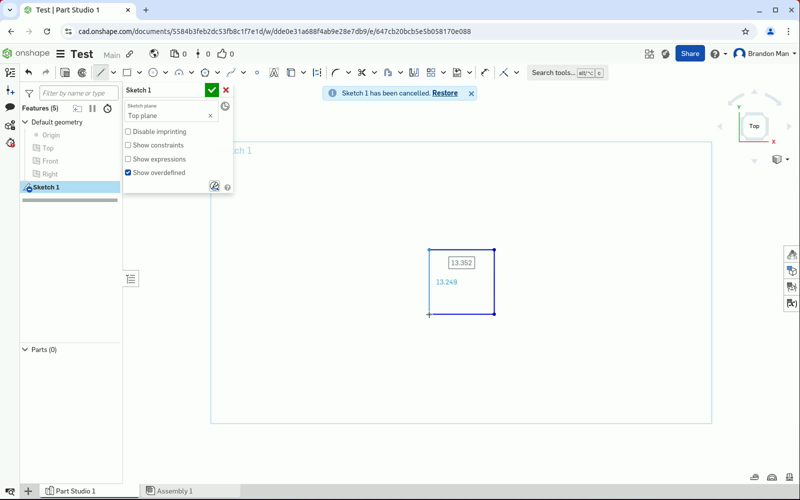
key(esc)
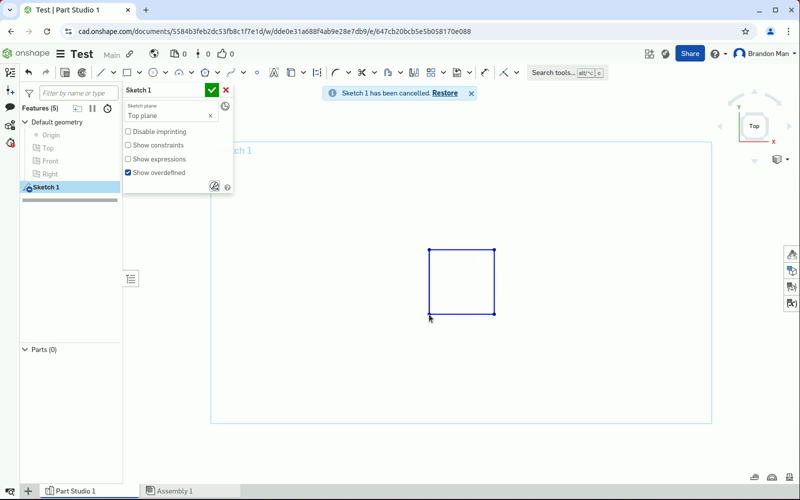
mouse_move(464, 282)
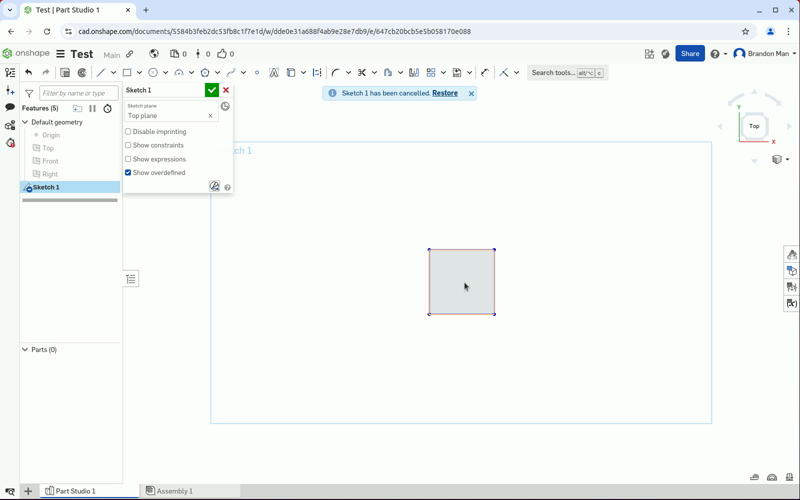
click(464, 282)
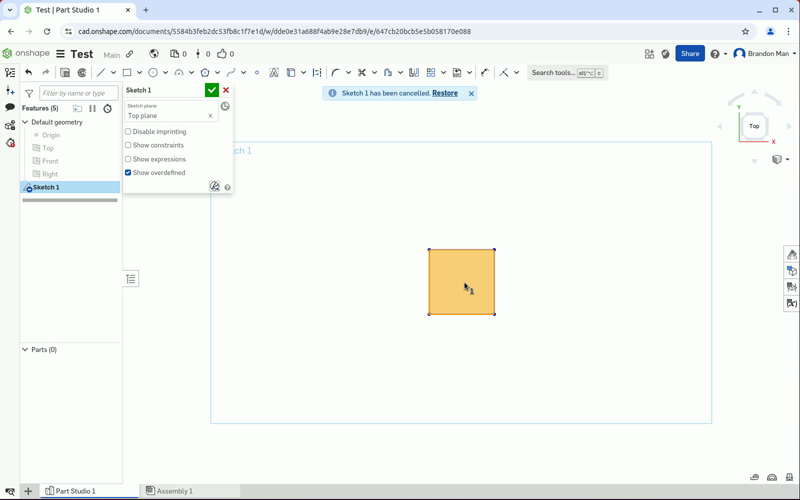
mouse_move(73, 352)
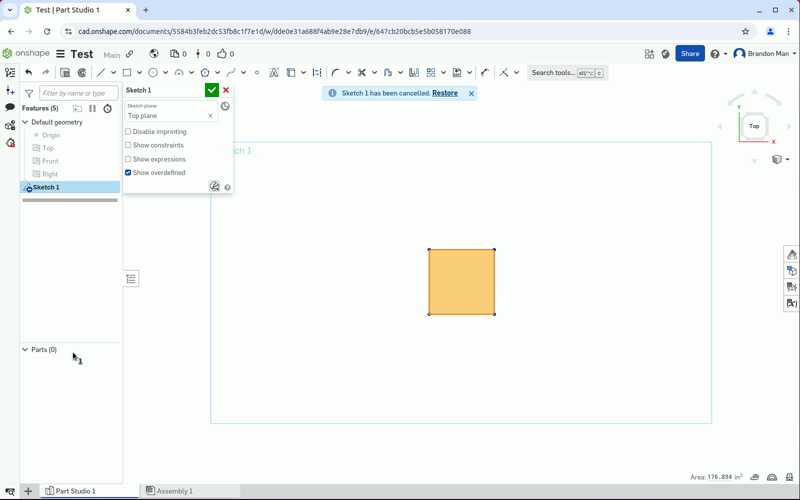
key(shift+y)
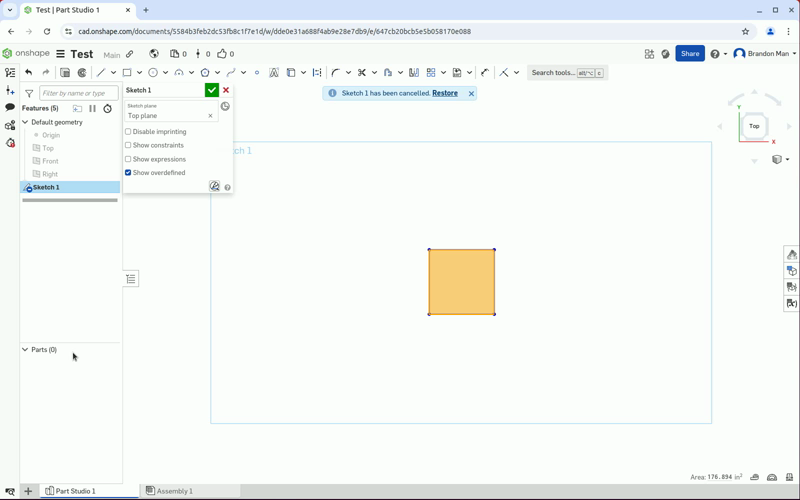
key(shift+e)
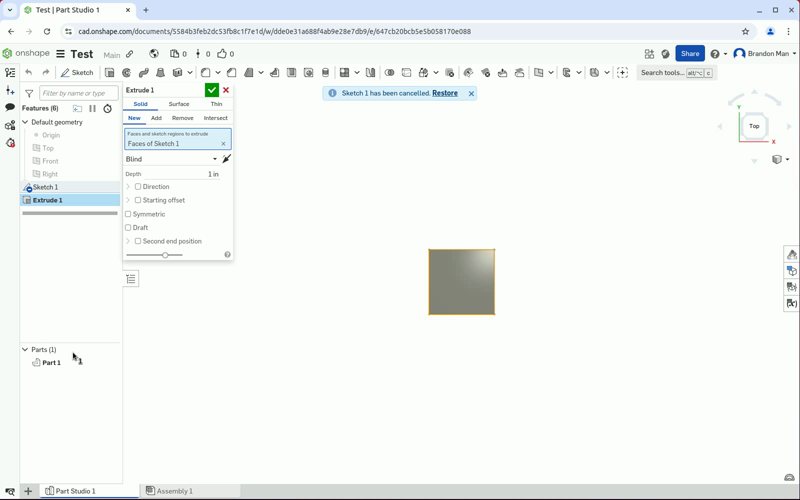
mouse_move(143, 106)
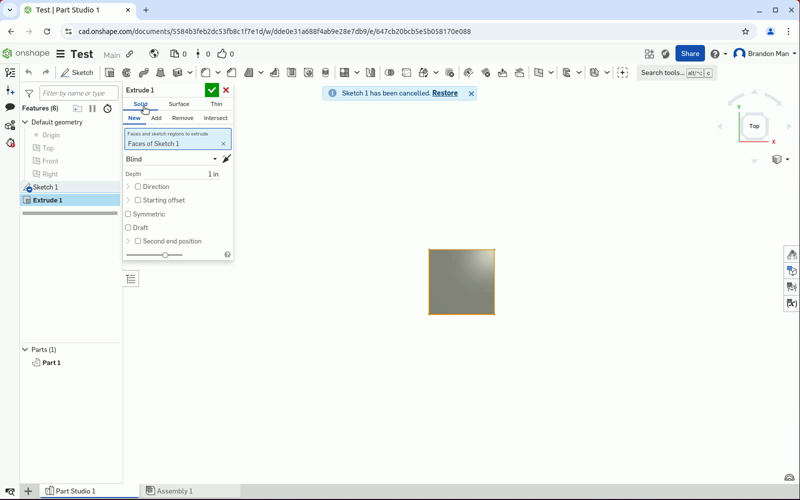
click(143, 106)
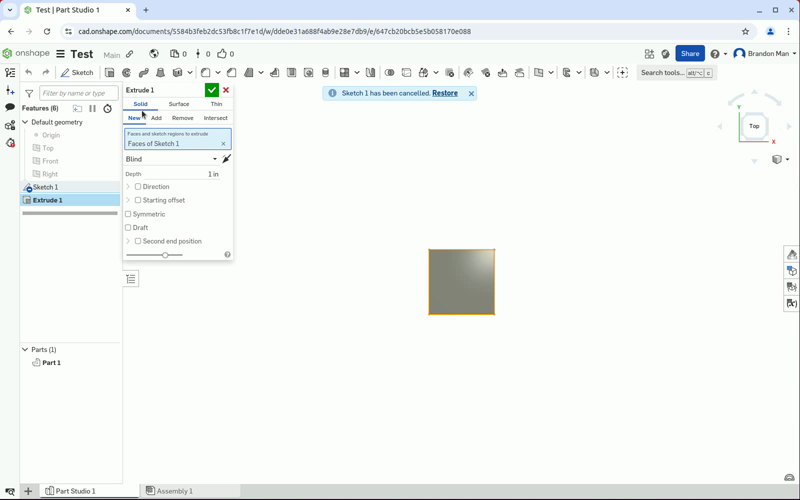
mouse_move(137, 120)
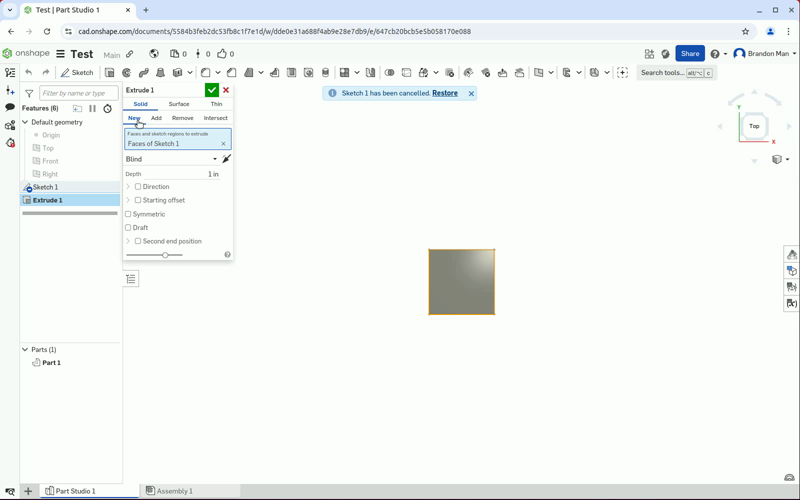
click(137, 120)
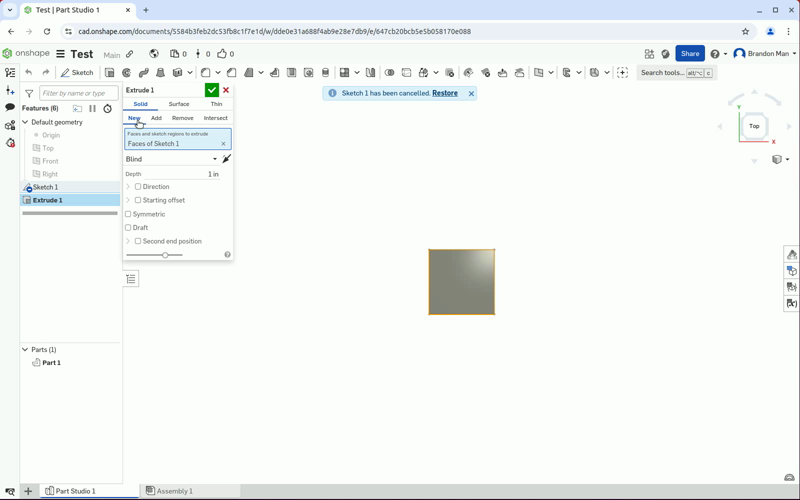
key(tab, 4)
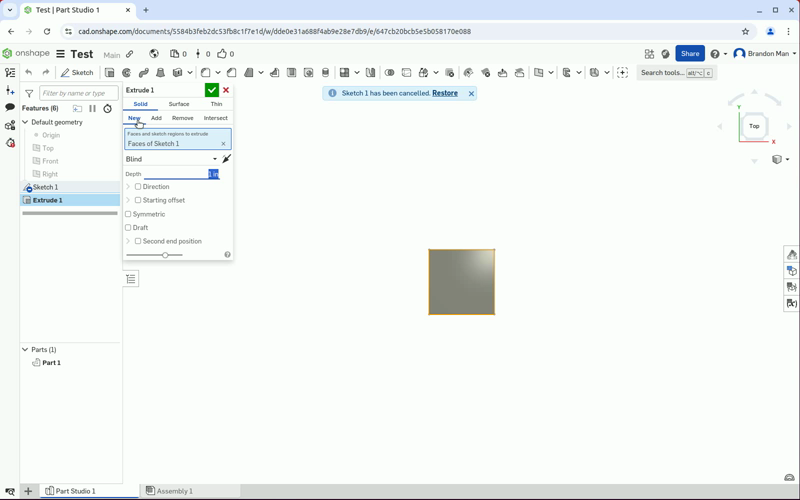
text(6.499)
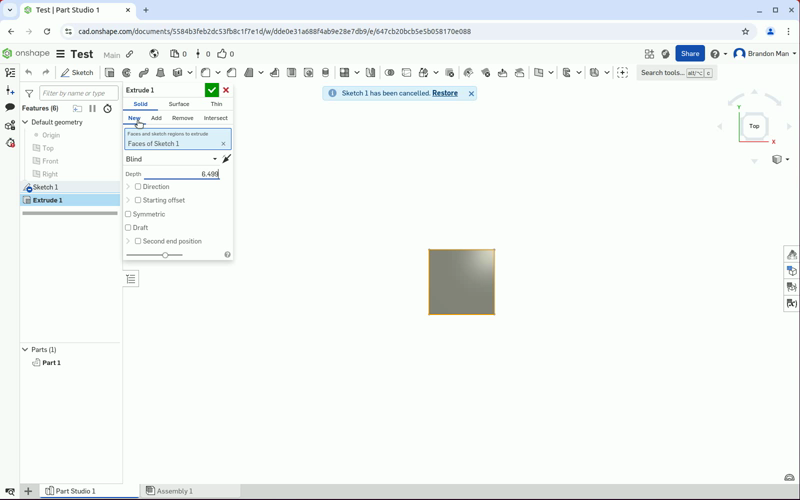
key(enter)
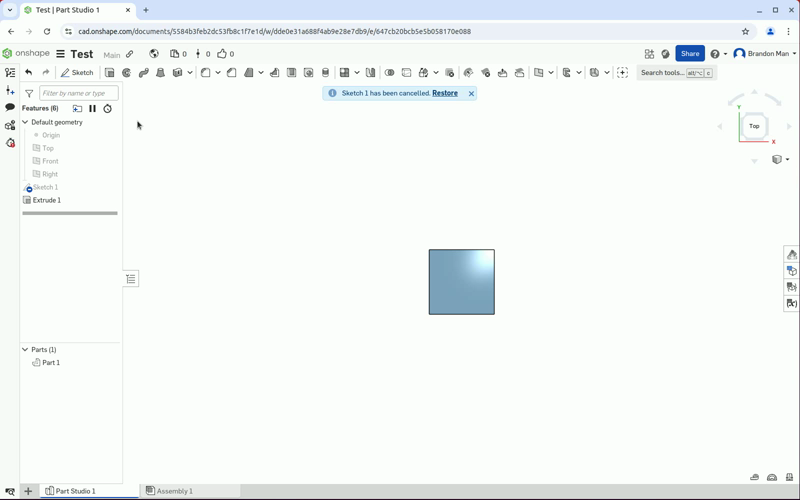
key(shift+h)
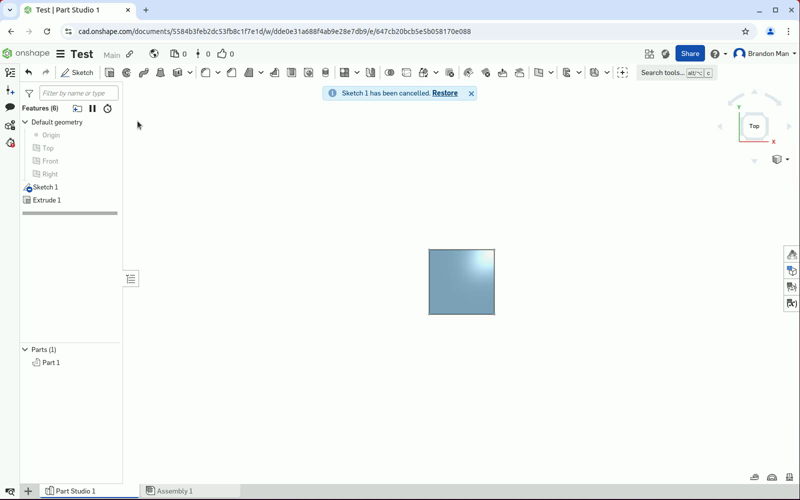
key(shift+h)
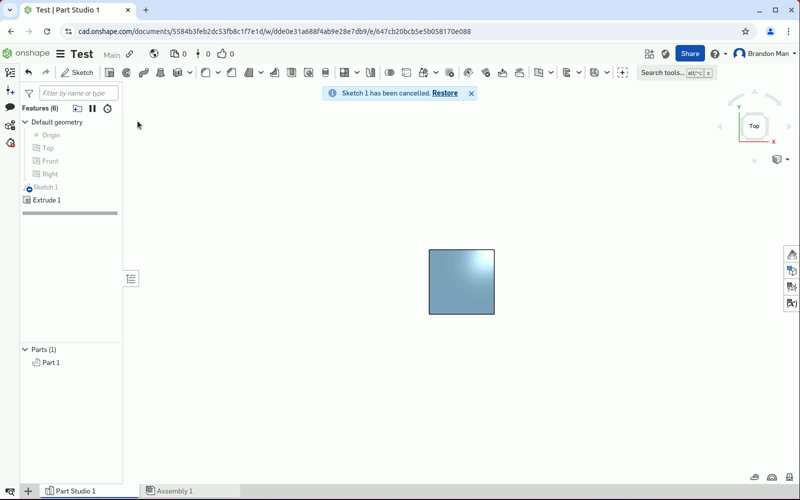
mouse_move(73, 189)
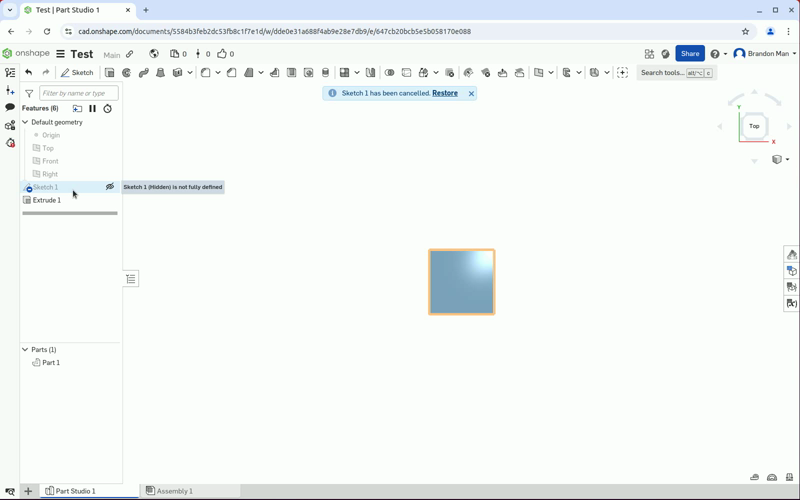
click(73, 189)
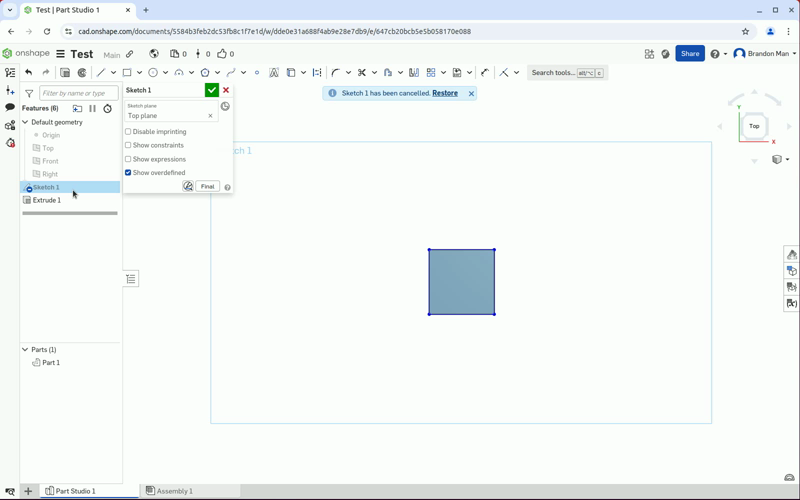
mouse_move(229, 92)
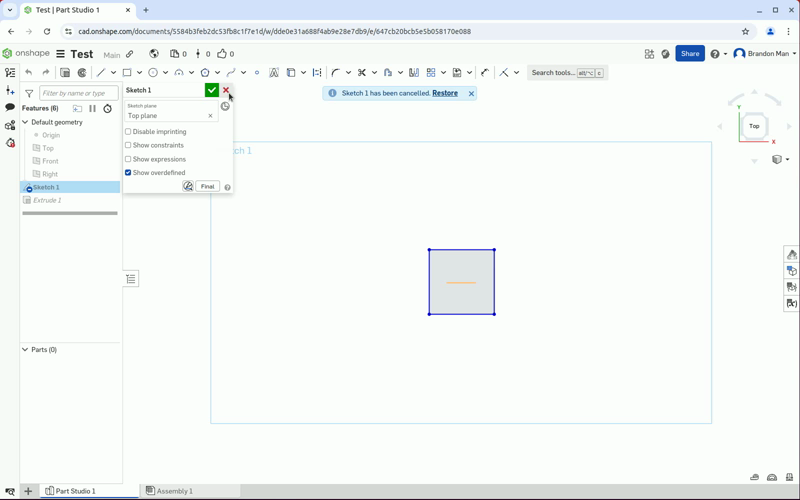
click(229, 92)
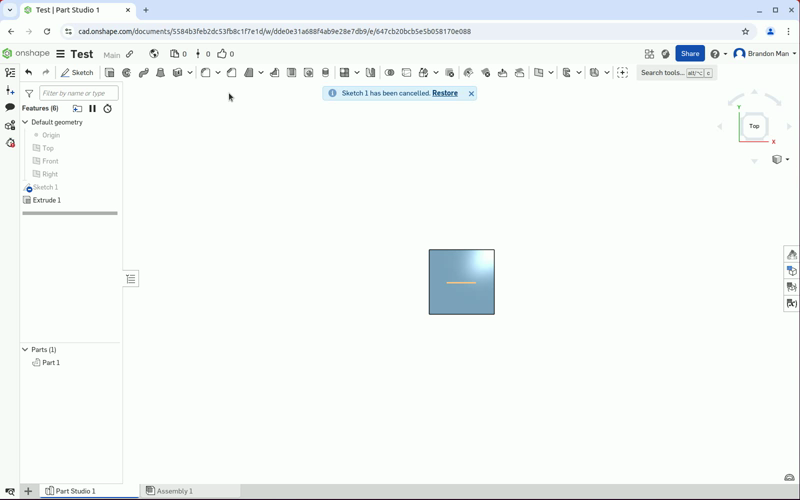
mouse_move(541, 75)
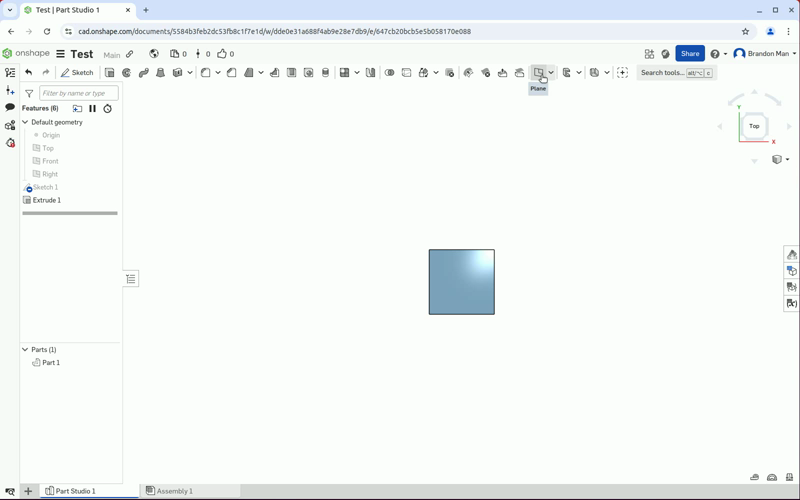
click(541, 75)
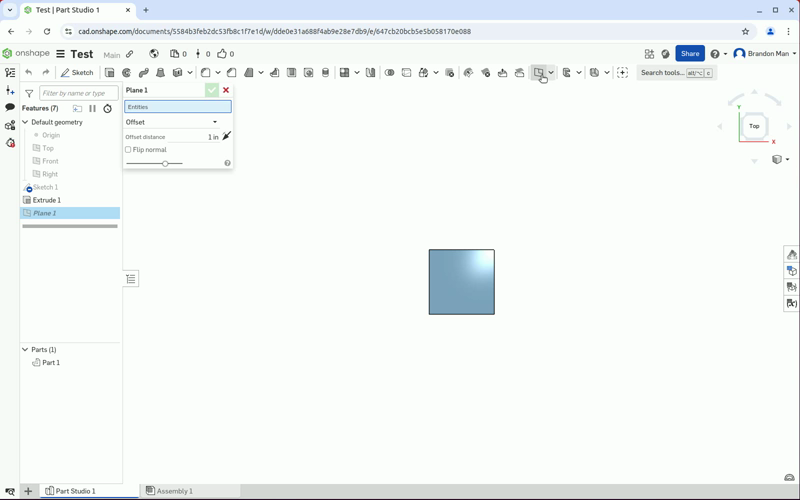
mouse_move(73, 150)
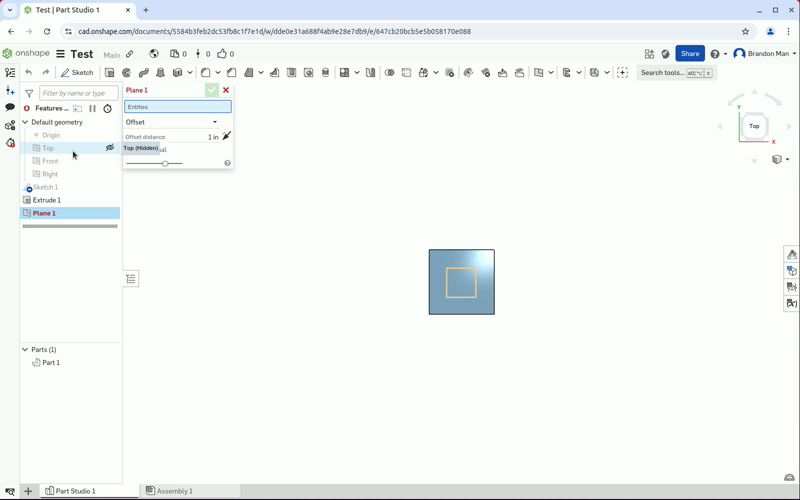
click(73, 150)
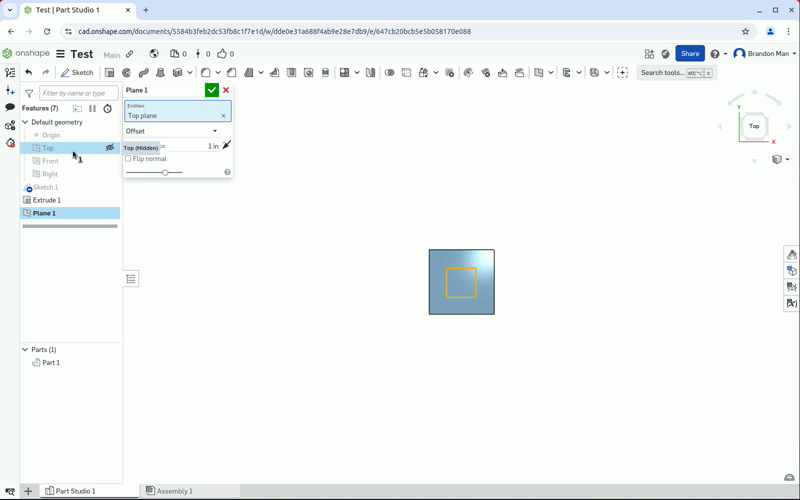
key(tab, 2)
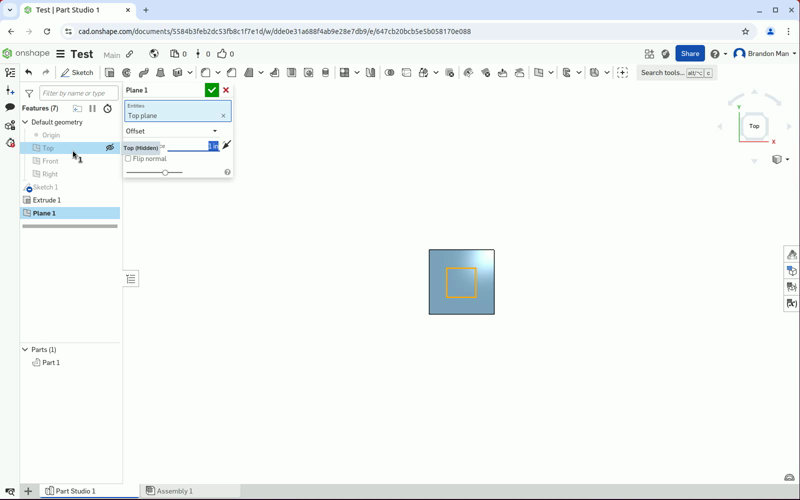
text(6.501)
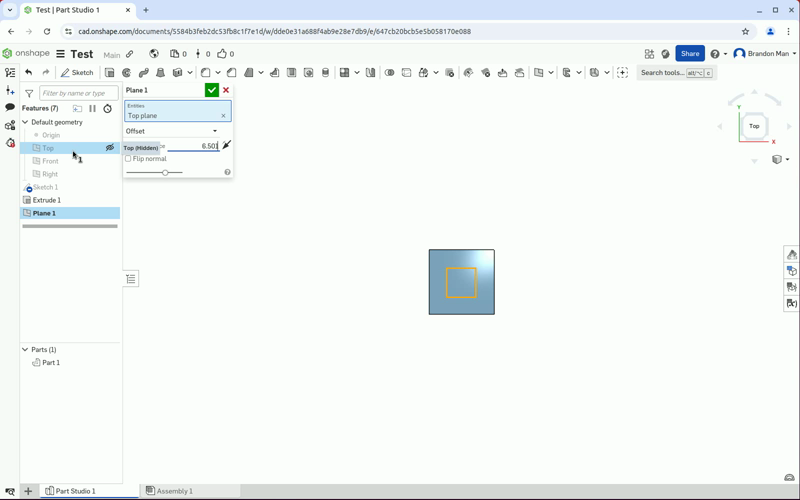
key(enter, 2)
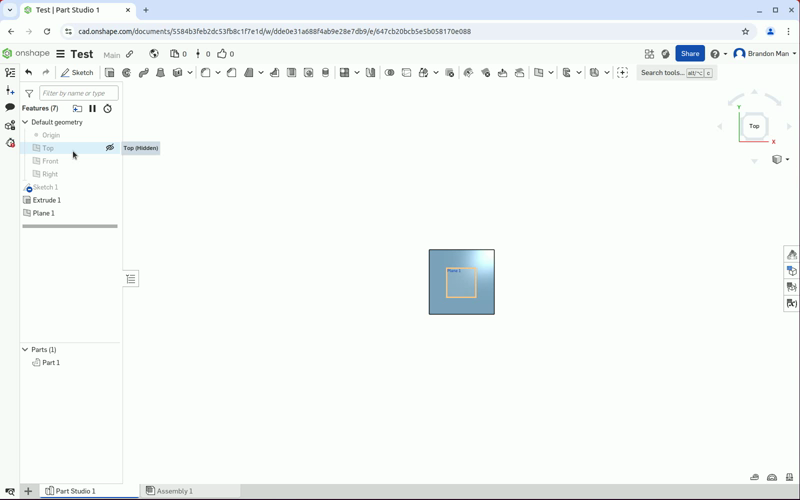
key(shift+s)
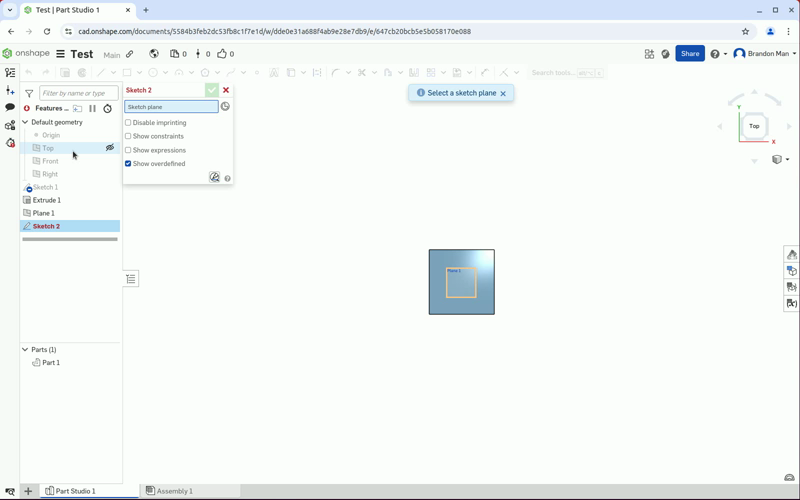
mouse_move(73, 215)
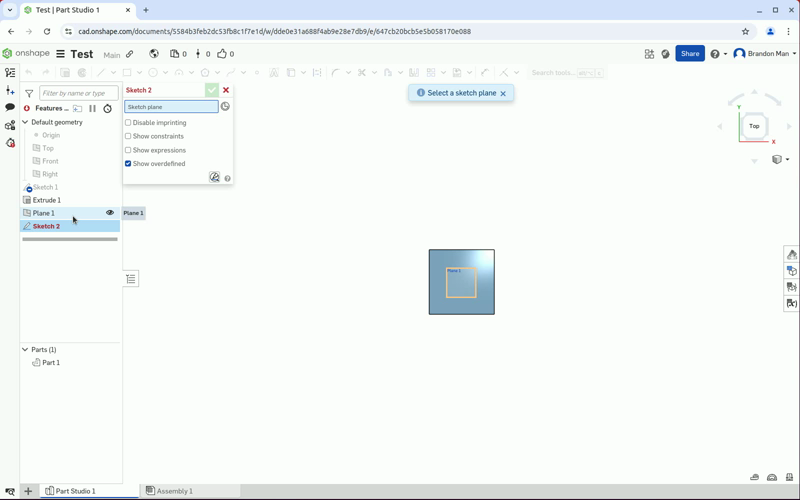
click(73, 215)
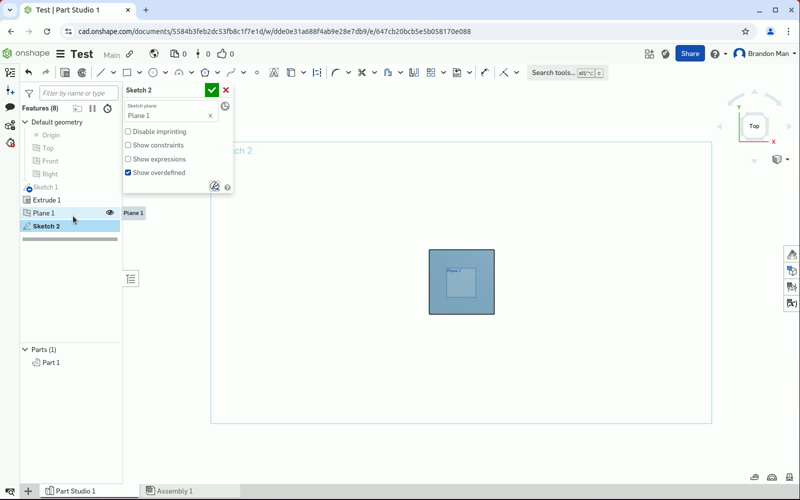
mouse_move(73, 352)
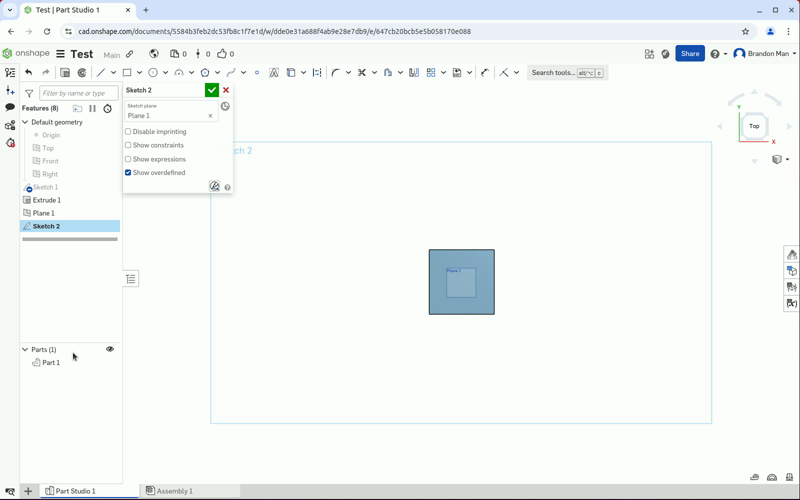
key(y)
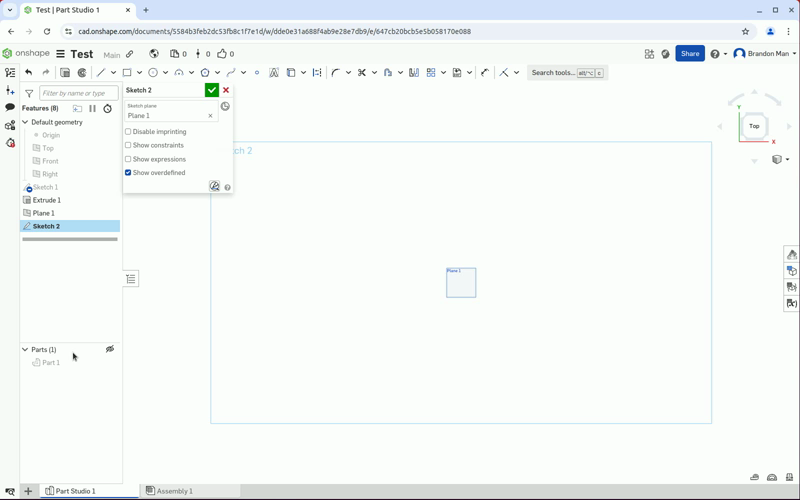
key(c)
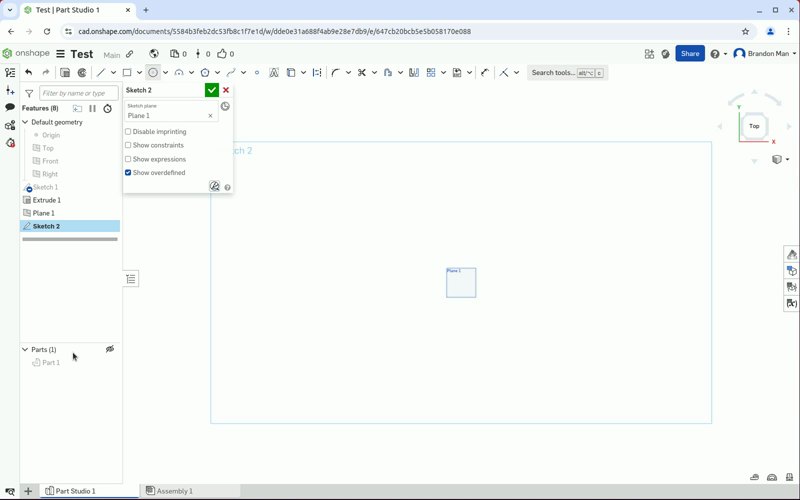
key_down(shift)
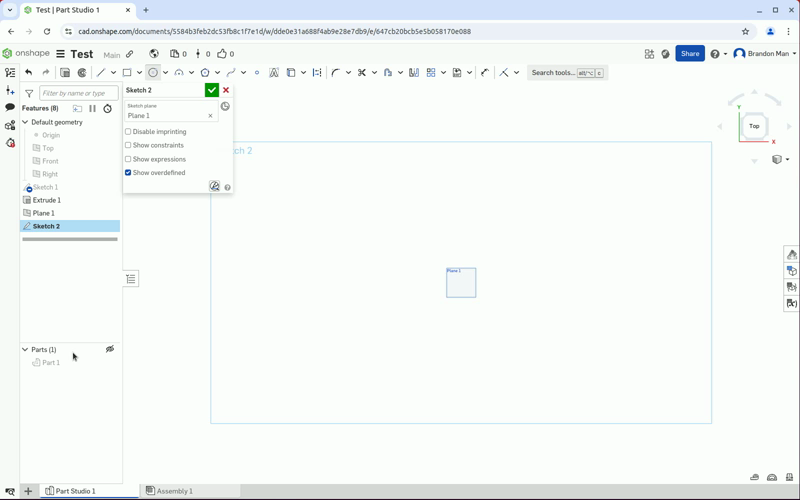
mouse_move(460, 282)
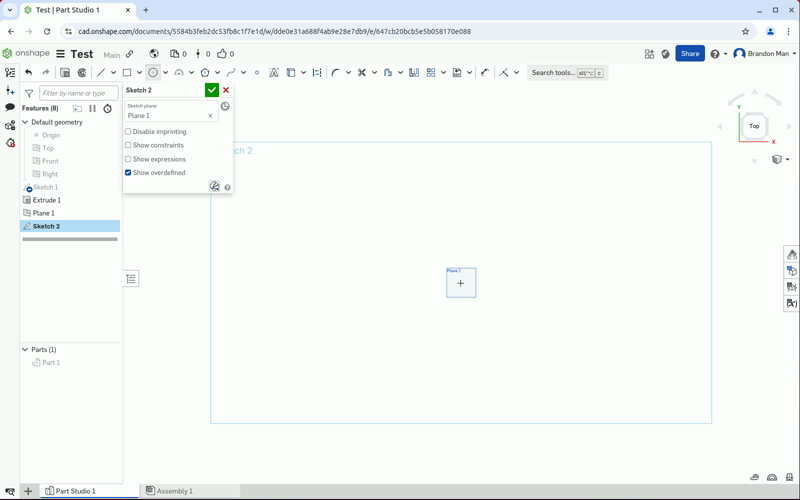
click(460, 282)
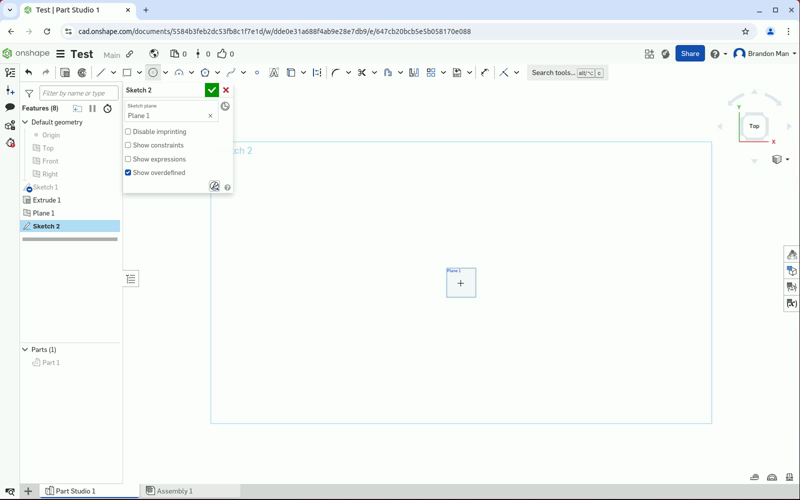
key_up(shift)
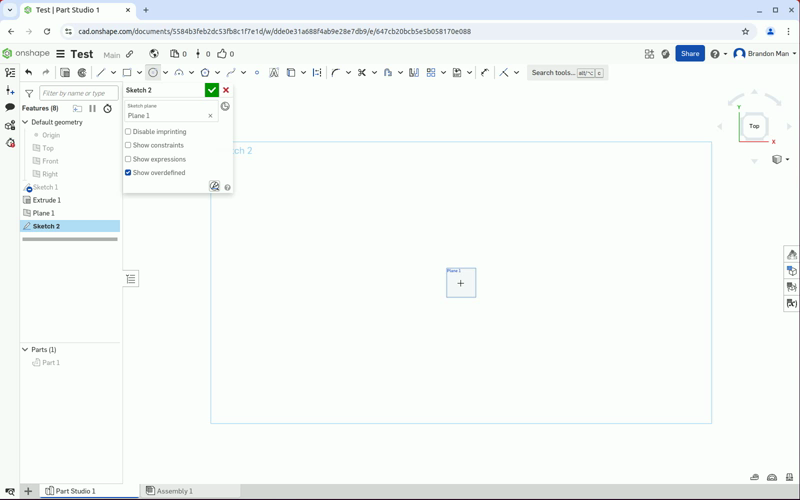
mouse_move(477, 282)
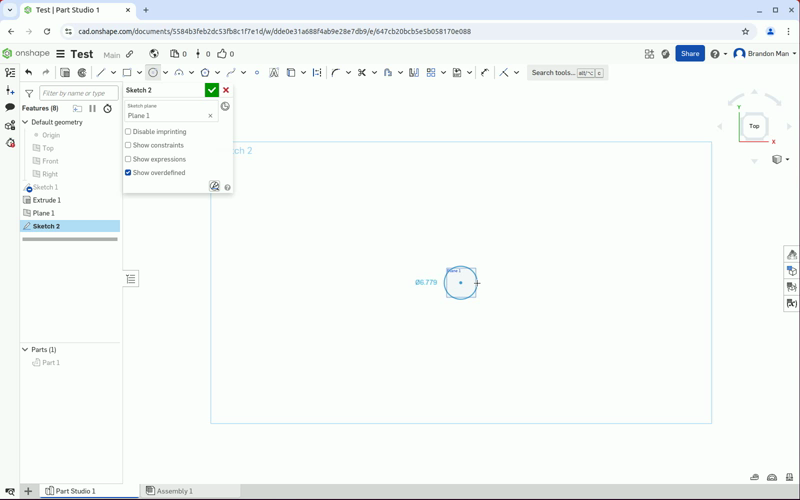
click(477, 282)
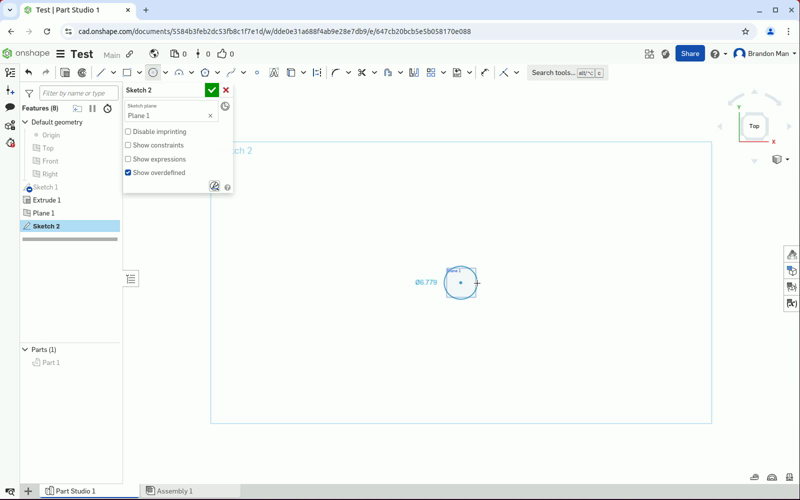
key(esc)
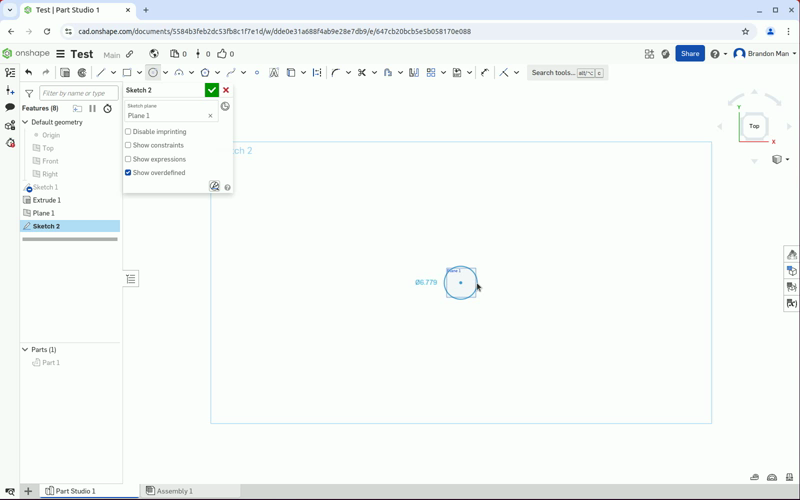
mouse_move(458, 274)
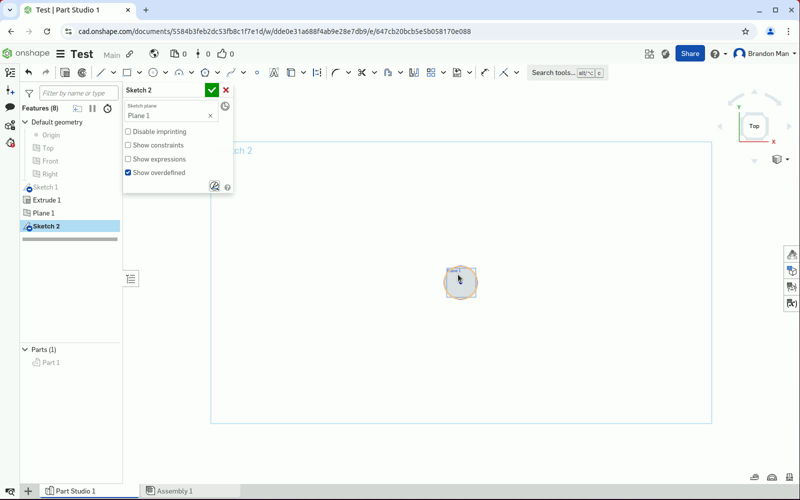
scroll(6)
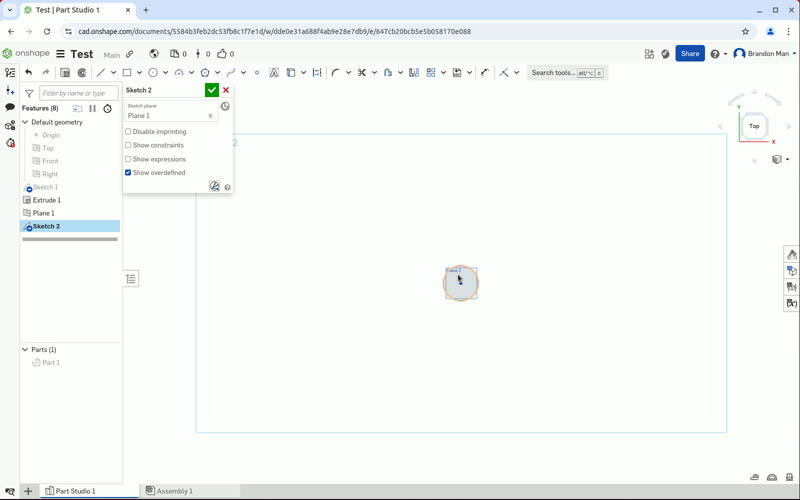
scroll(6)
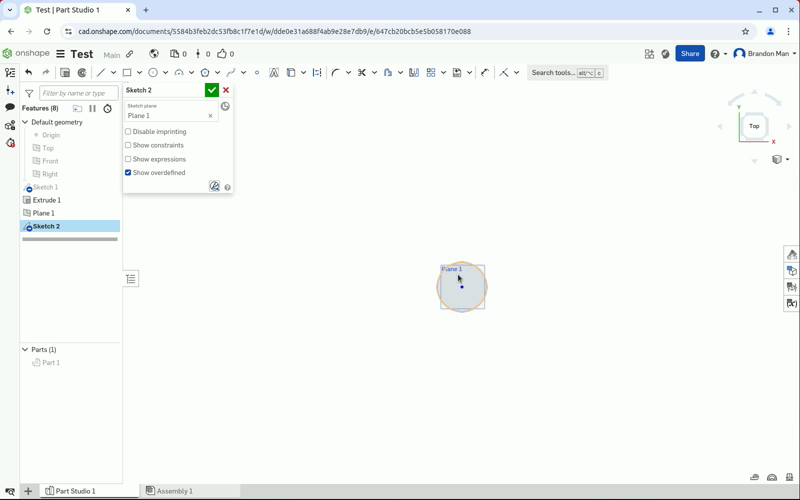
scroll(6)
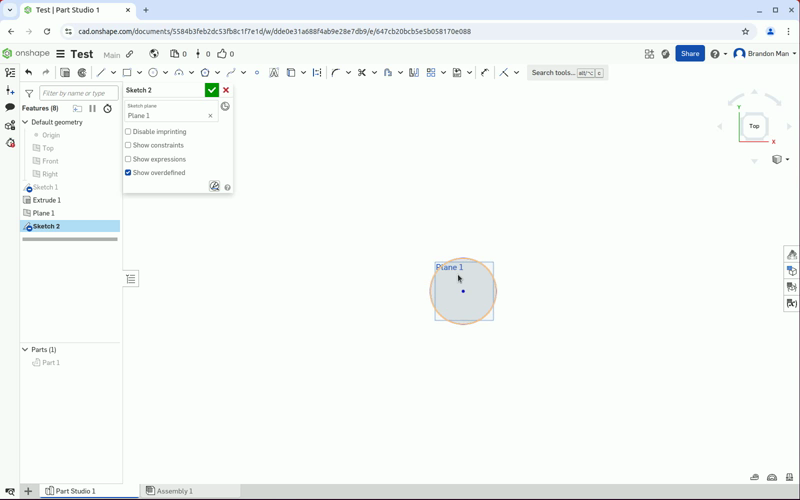
scroll(6)
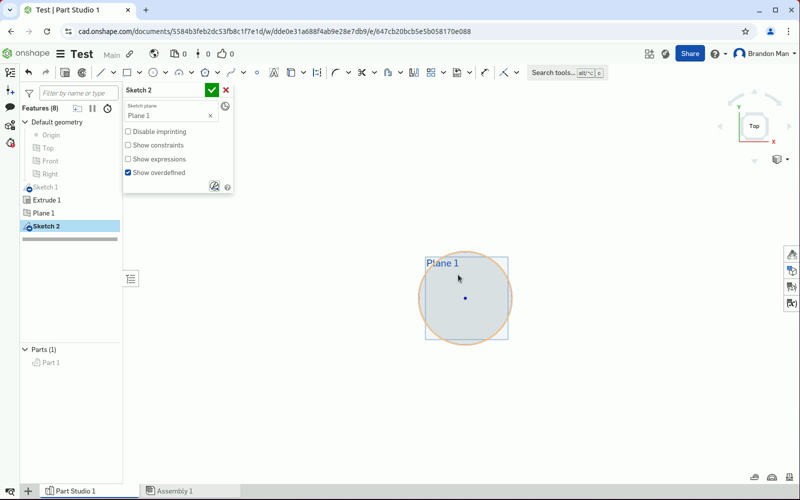
scroll(6)
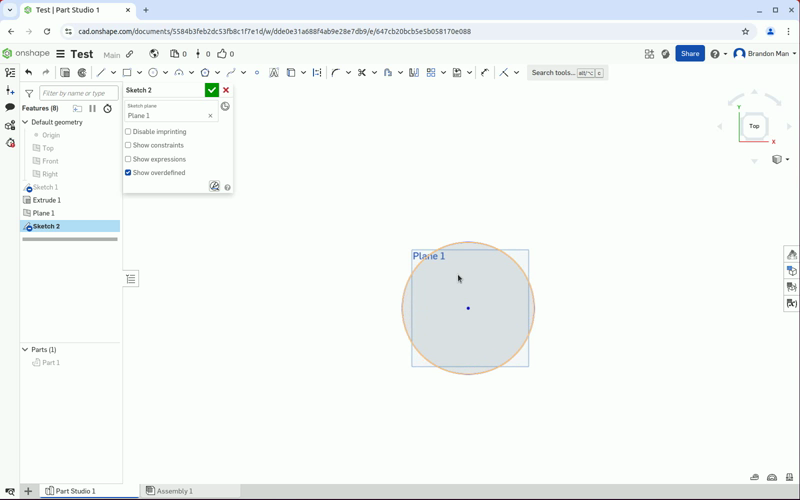
scroll(6)
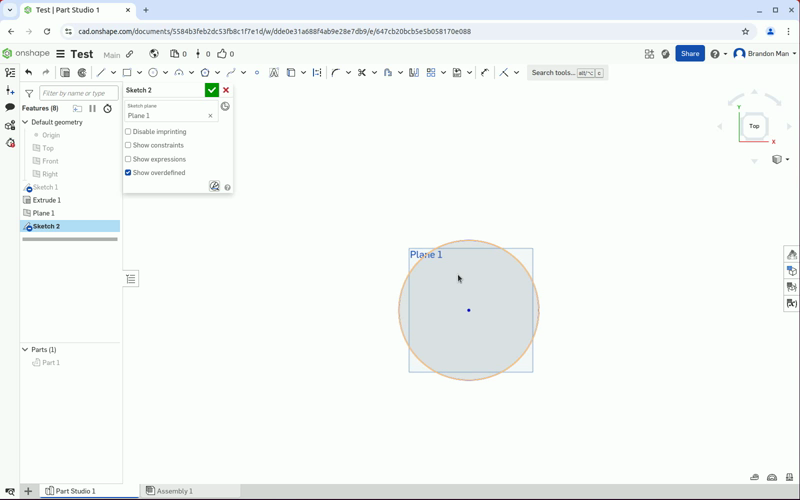
scroll(6)
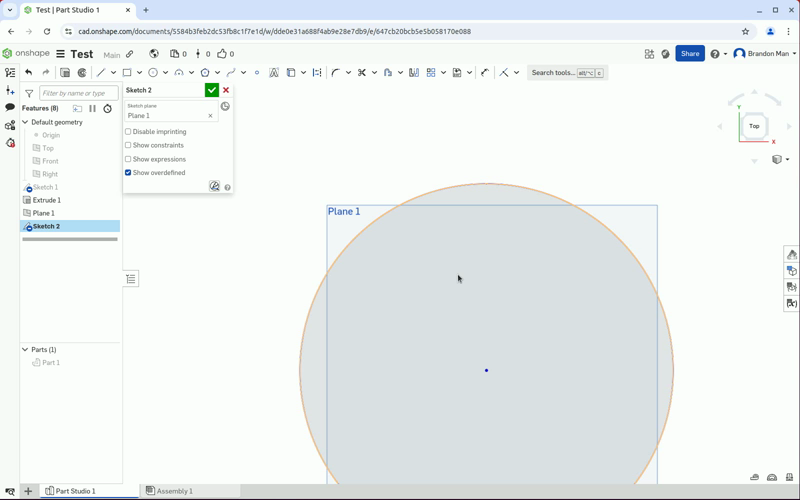
click(458, 274)
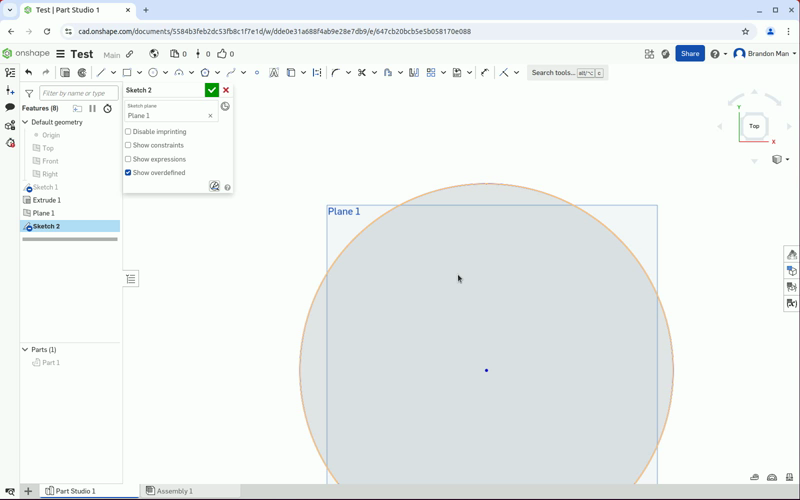
scroll(-6)
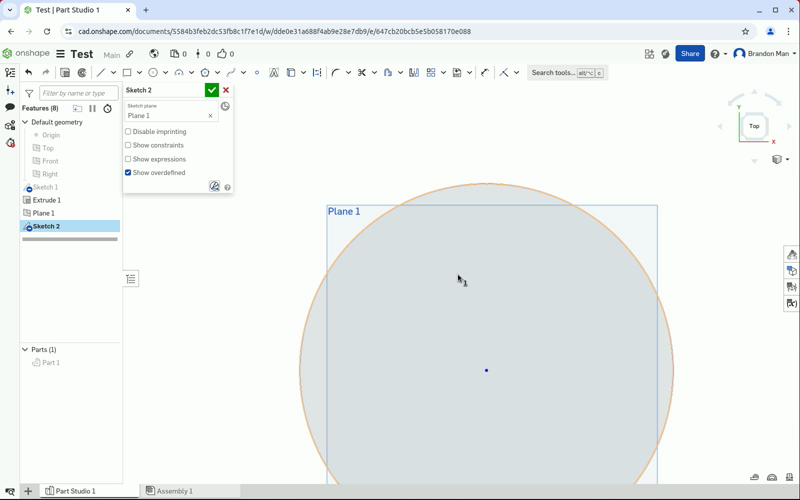
scroll(-6)
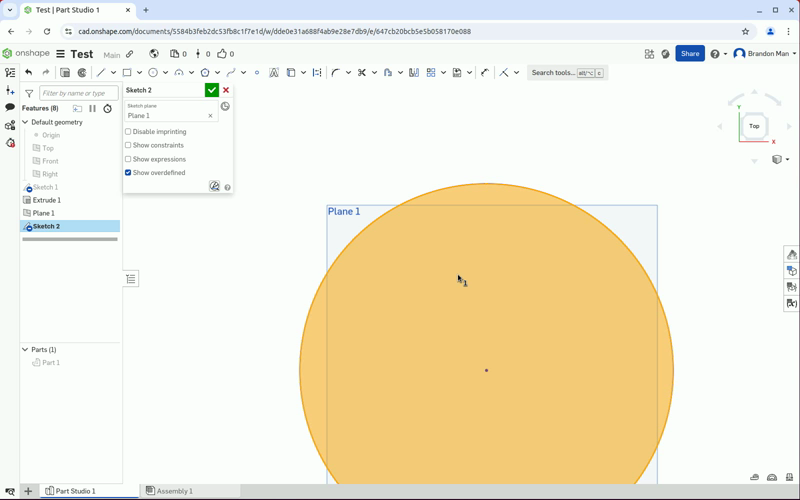
scroll(-6)
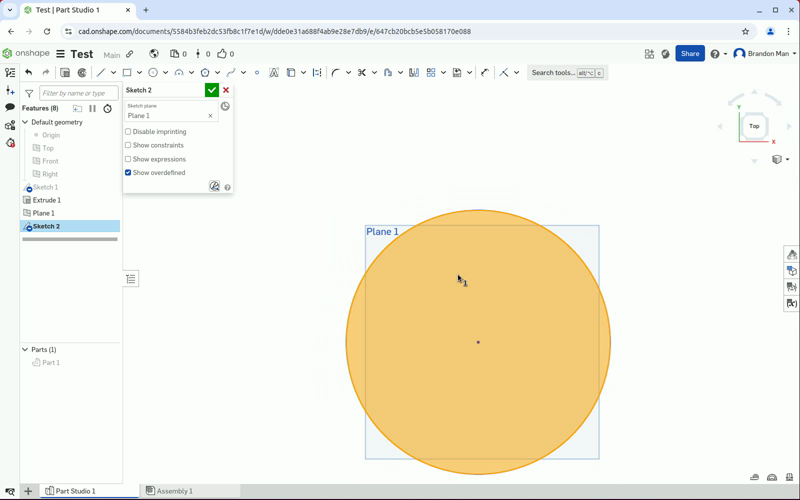
scroll(-6)
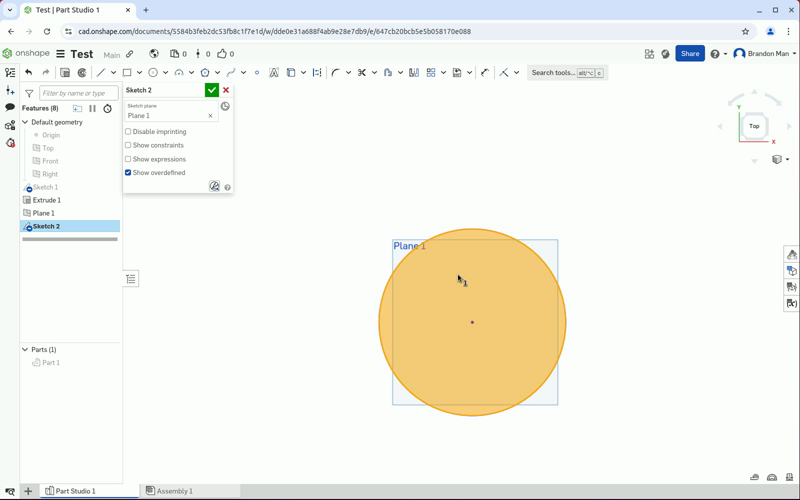
scroll(-6)
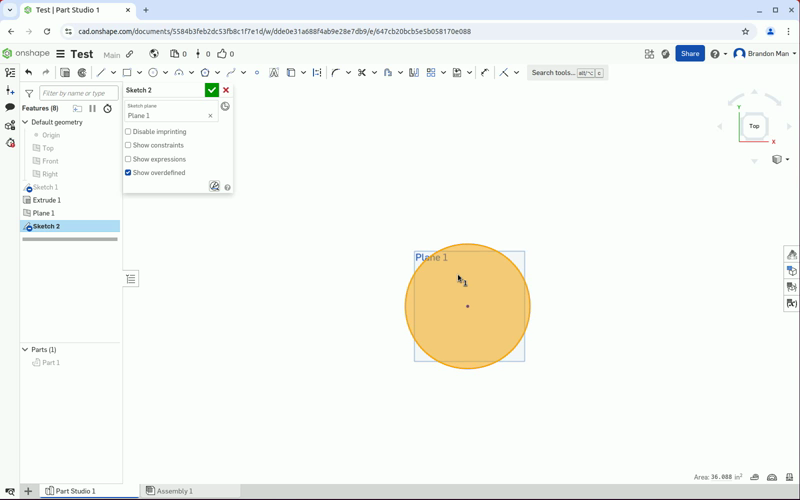
scroll(-6)
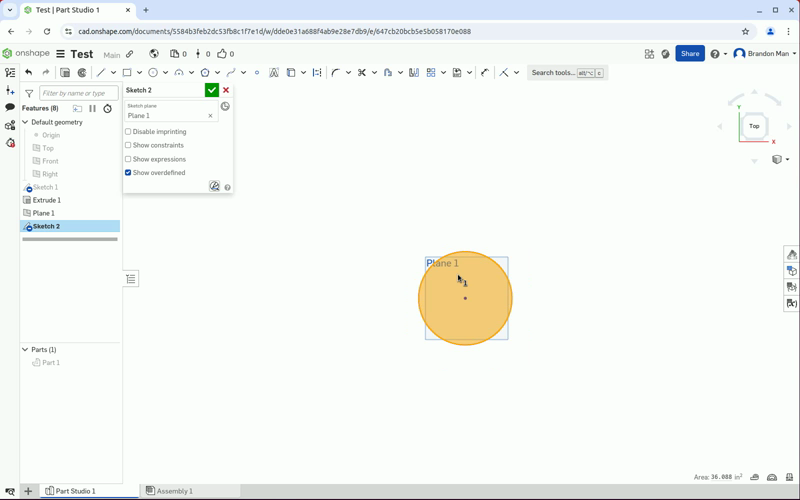
scroll(-6)
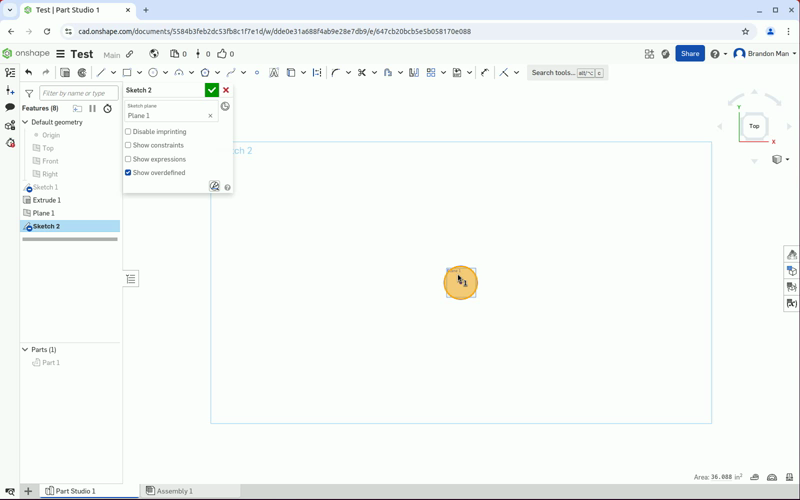
mouse_move(73, 352)
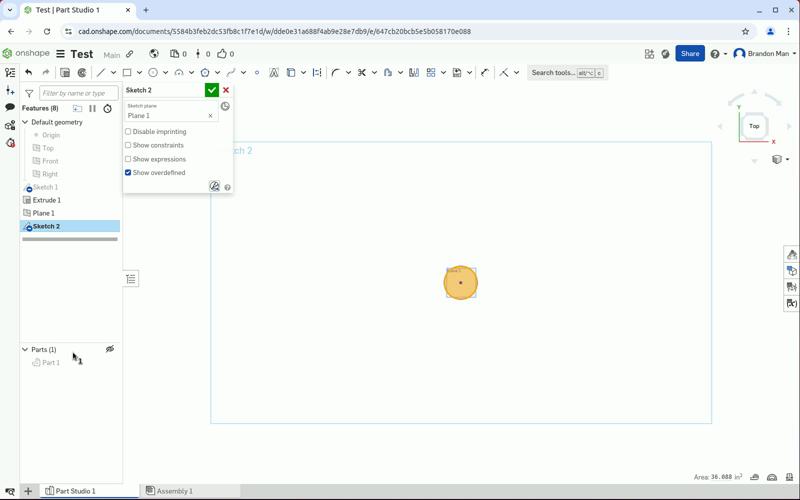
key(shift+y)
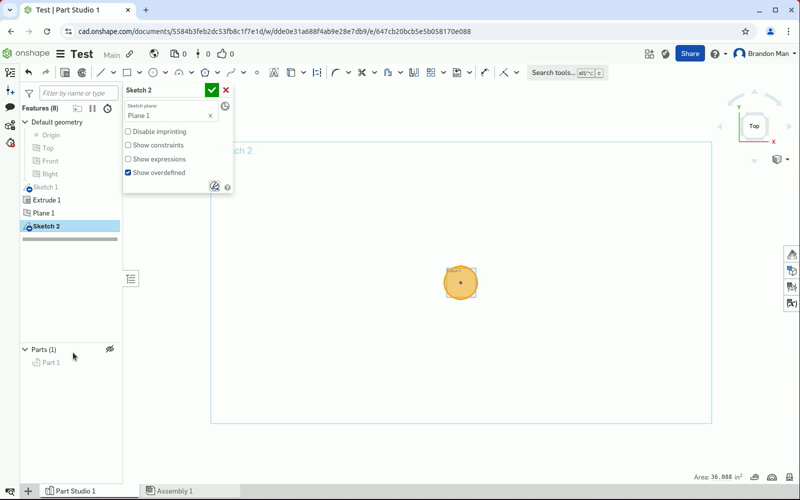
key(shift+e)
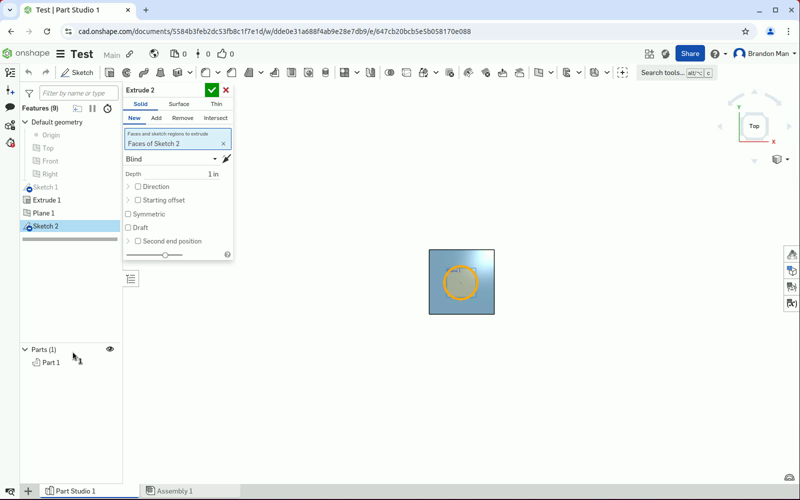
mouse_move(143, 106)
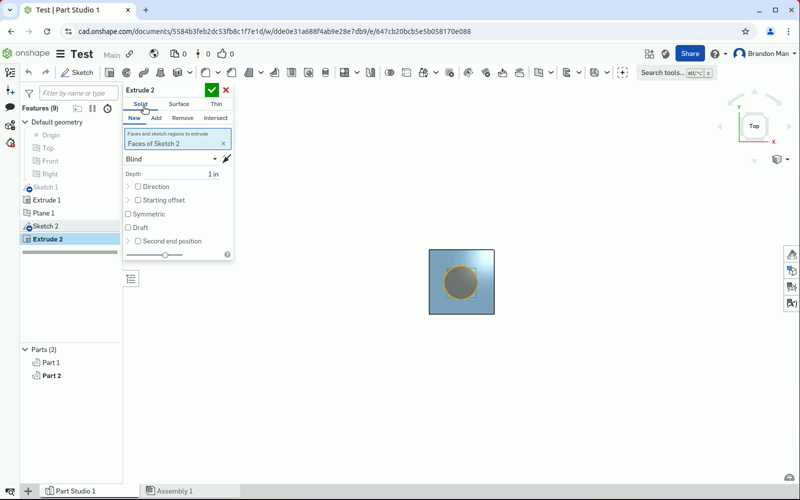
click(143, 106)
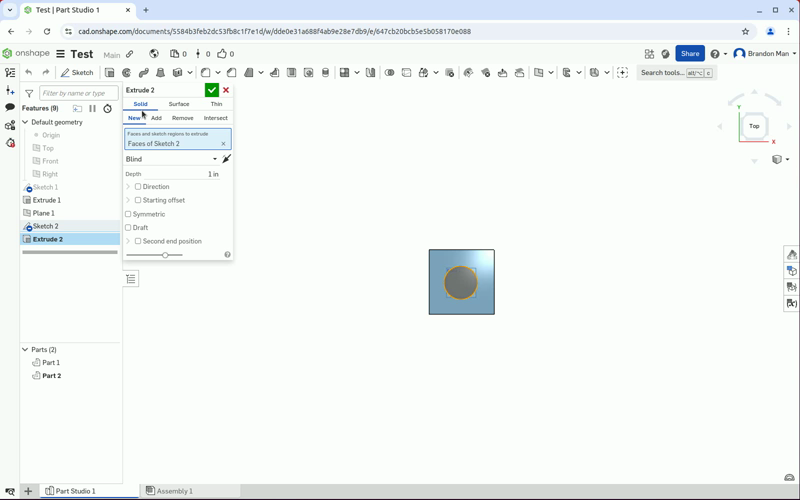
mouse_move(137, 120)
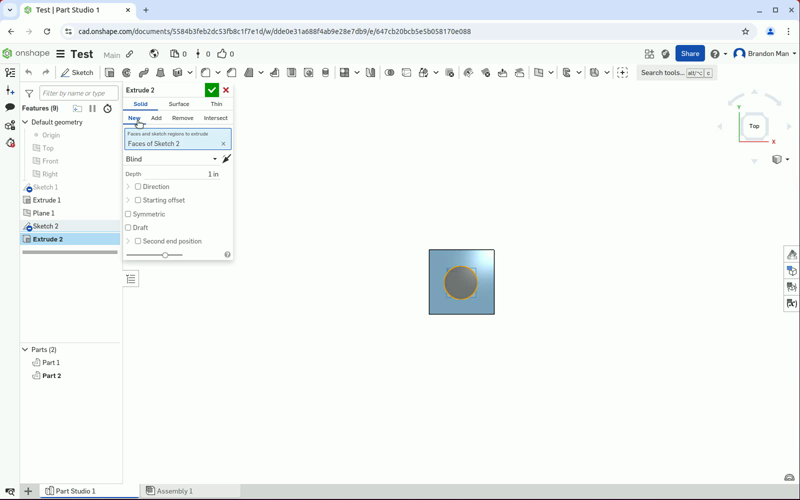
click(137, 120)
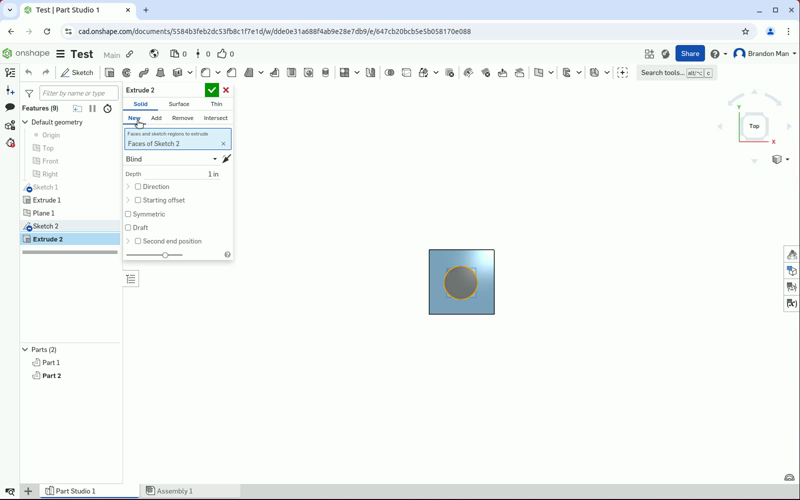
key(tab, 4)
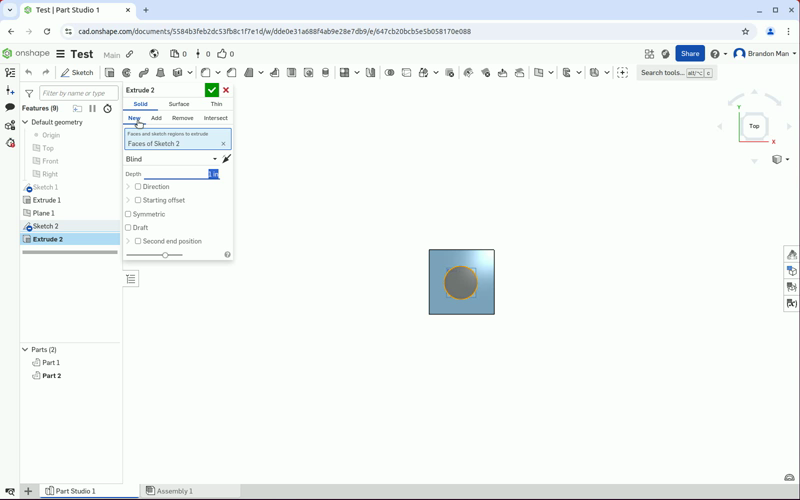
text(16.609)
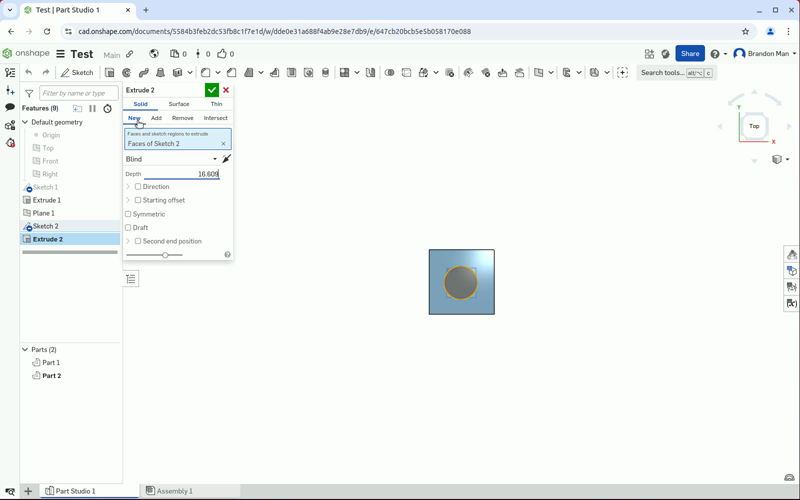
key(enter)
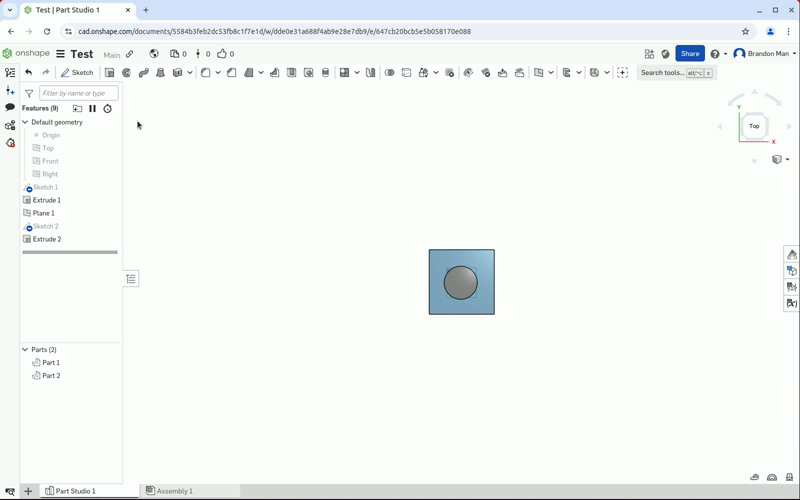
key(shift+h)
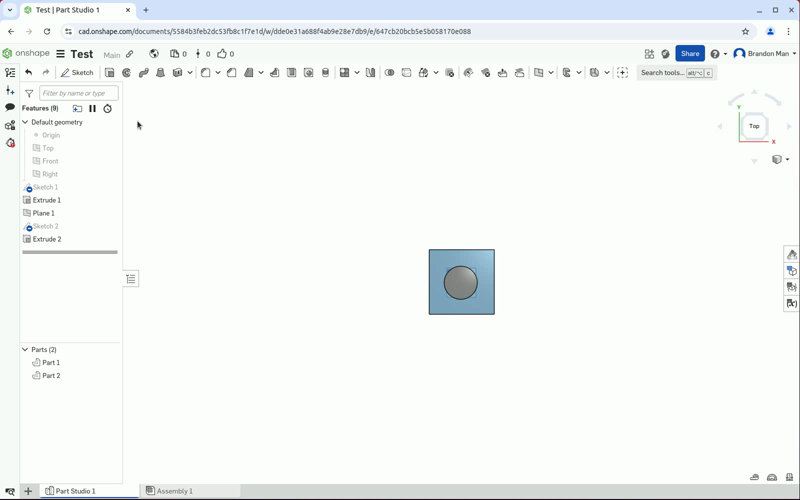
key(shift+h)
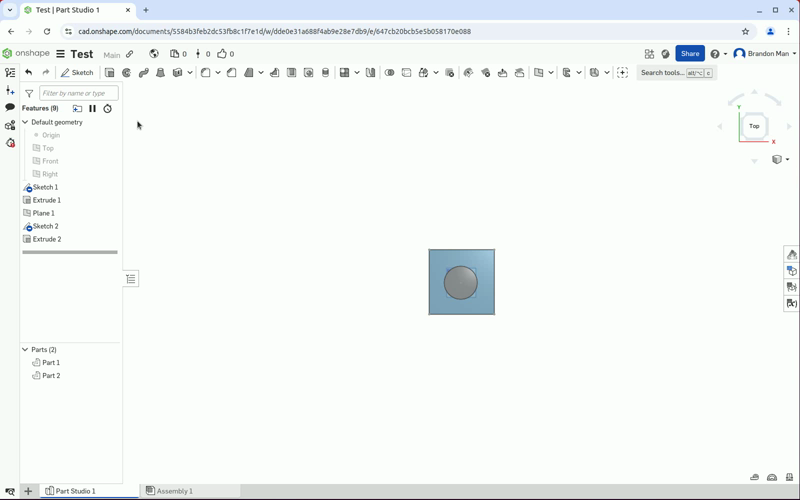
key(shift+7)
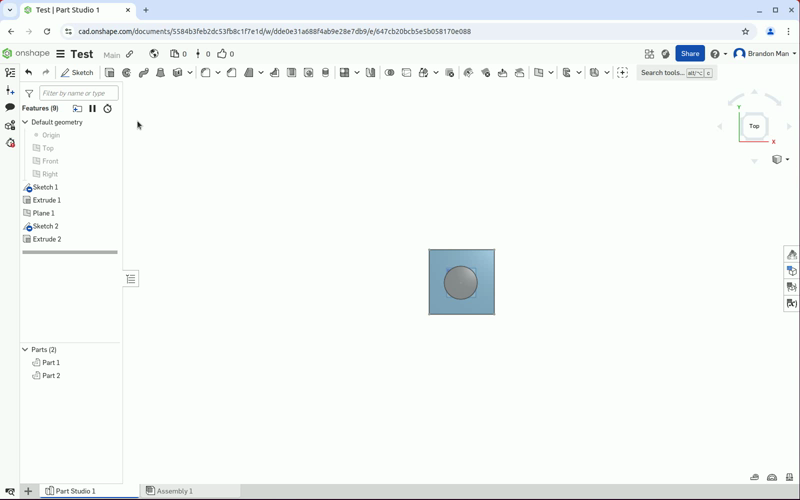
key(up, 3)
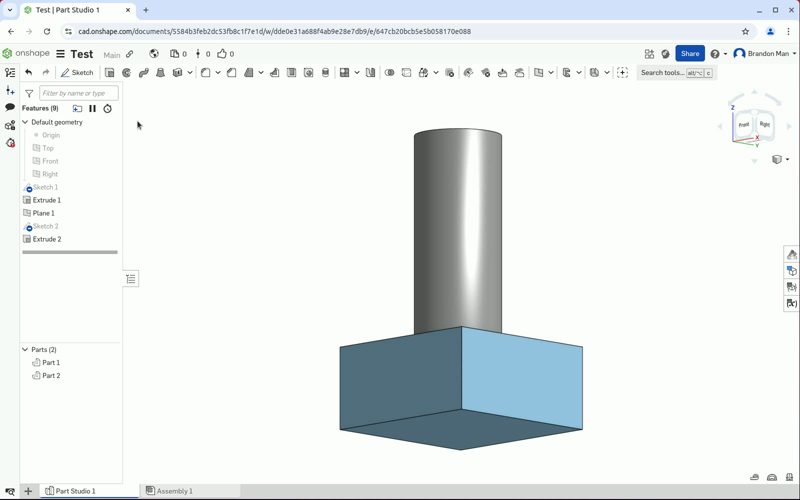
key(left, 3)
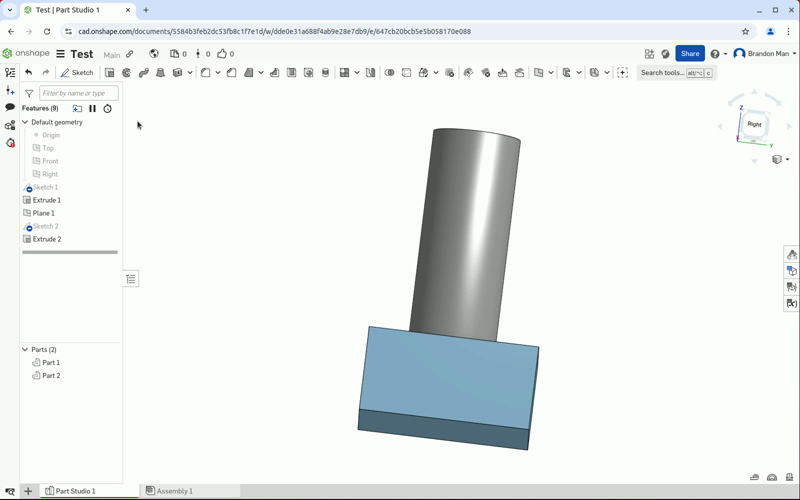
key(right, 3)
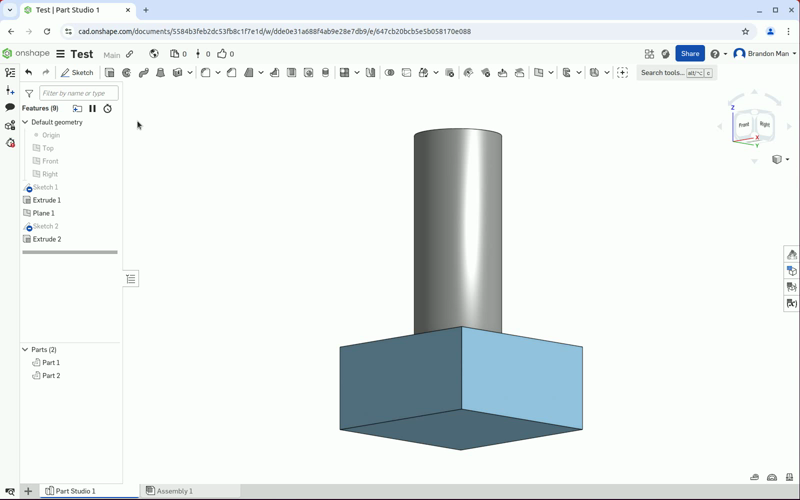
key(down, 3)
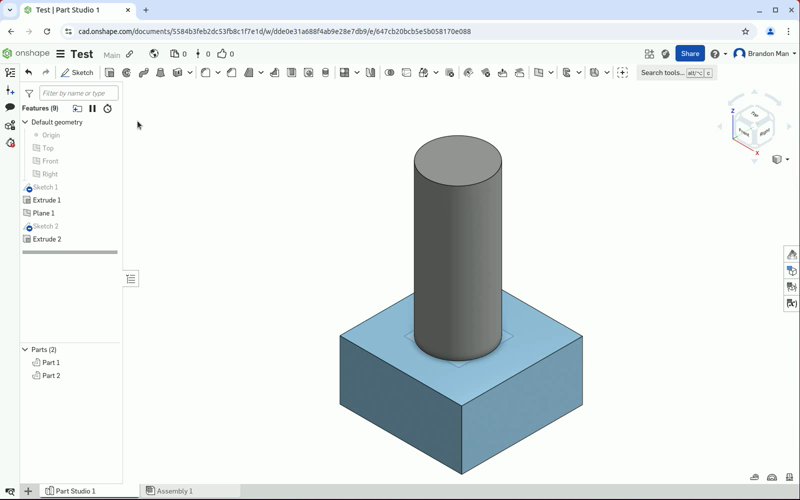
mouse_move(73, 189)
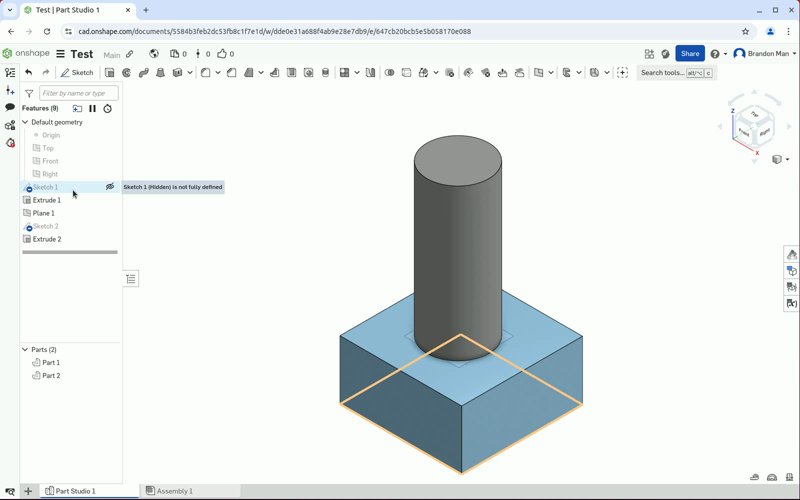
click(73, 189)